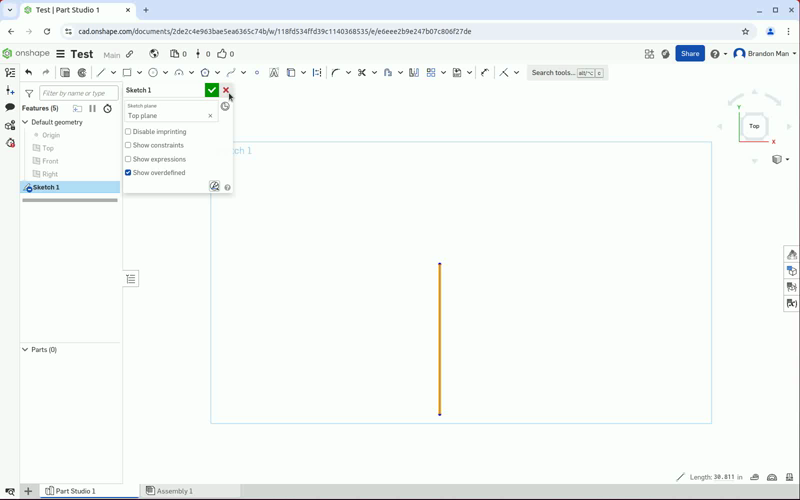
key(shift+h)
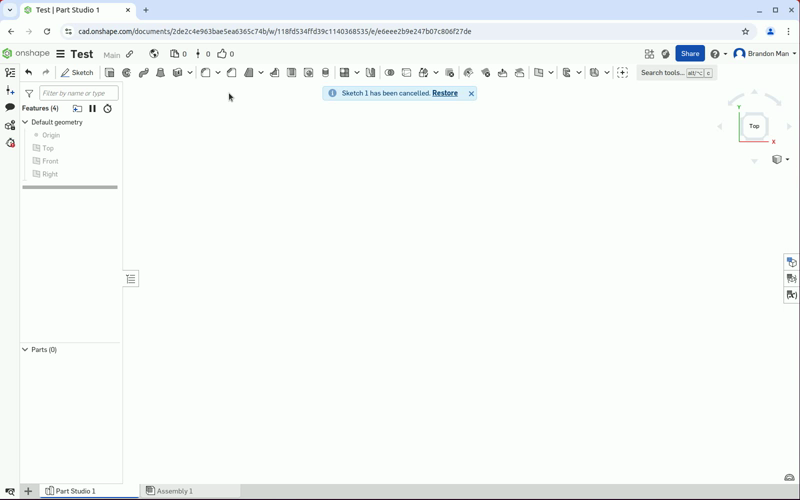
mouse_move(73, 352)
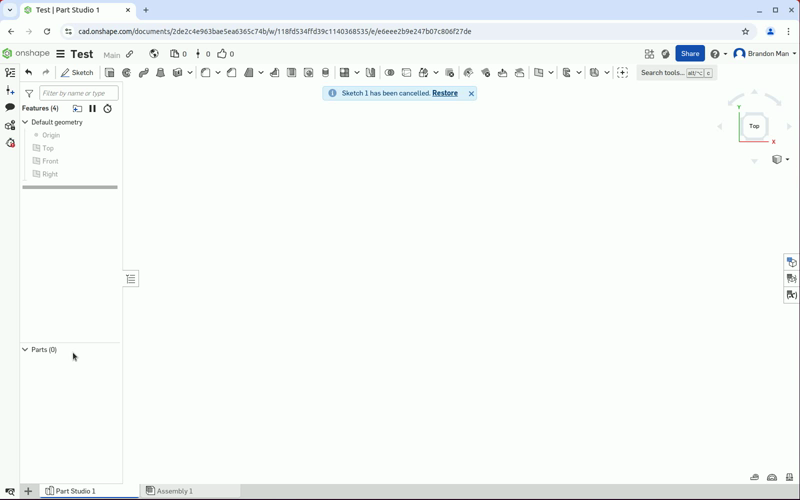
key(y)
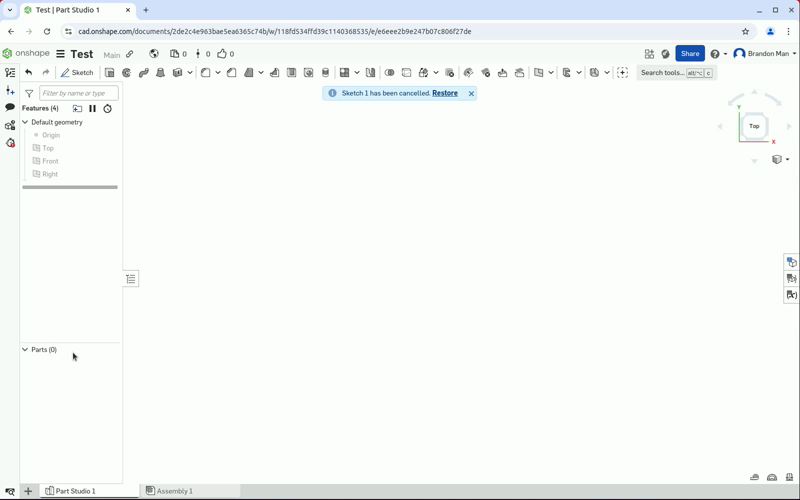
key(shift+p)
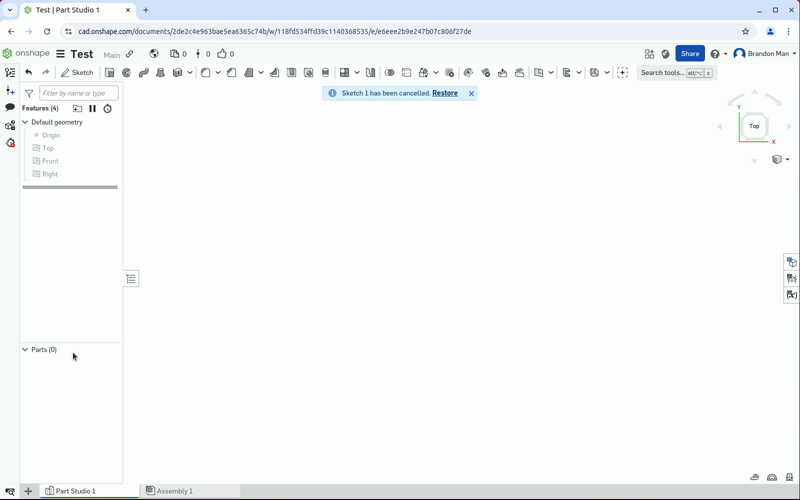
key(space)
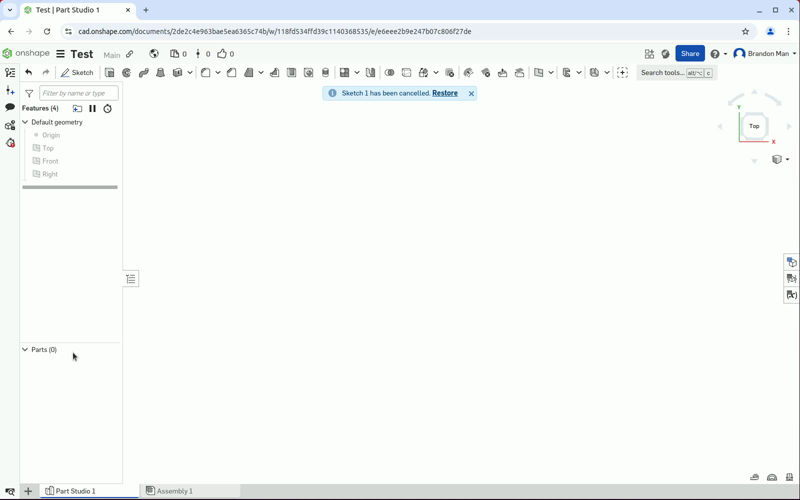
key_down(shift)
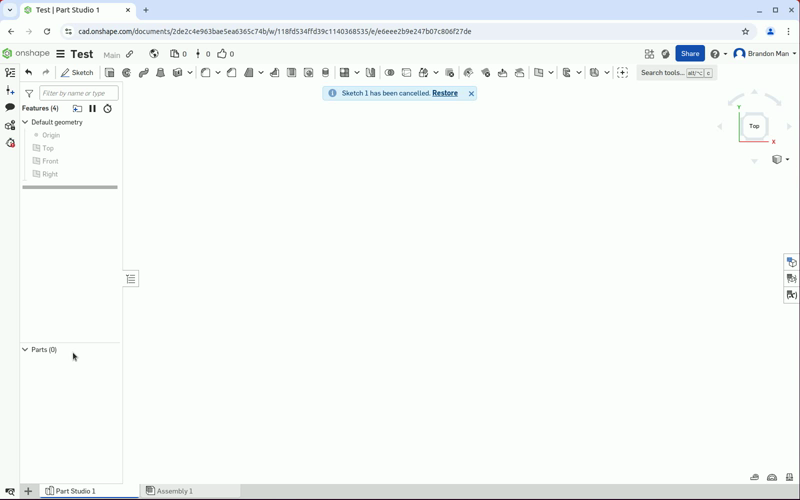
key(up)
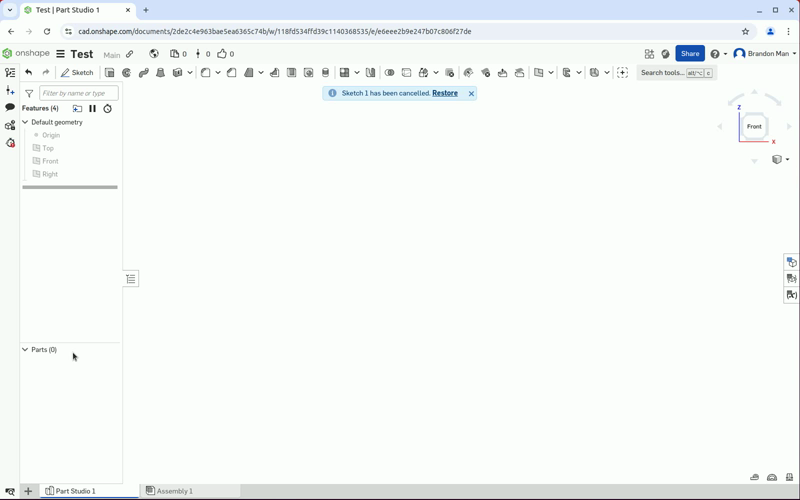
key_up(shift)
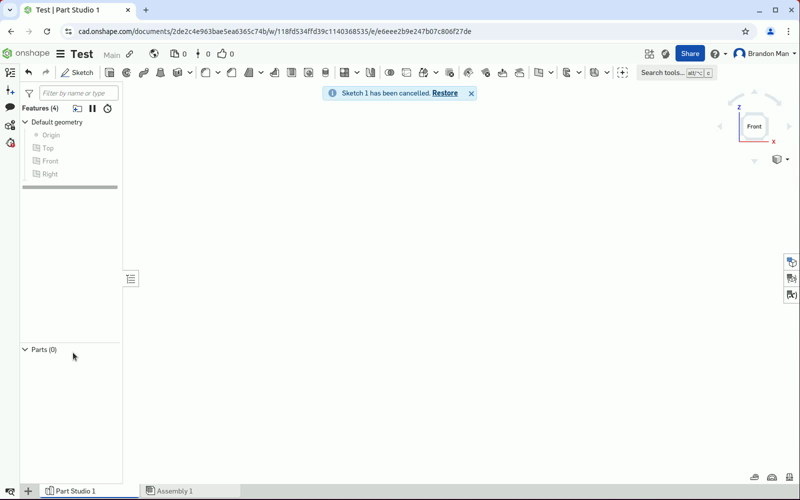
mouse_move(73, 352)
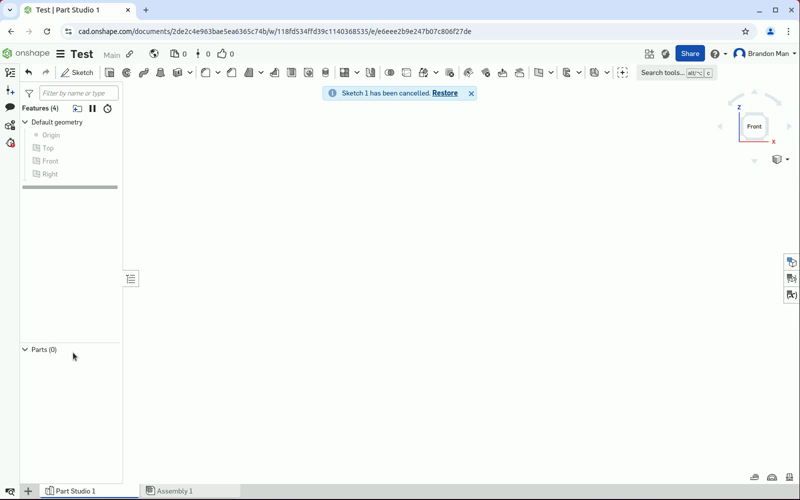
key(shift+y)
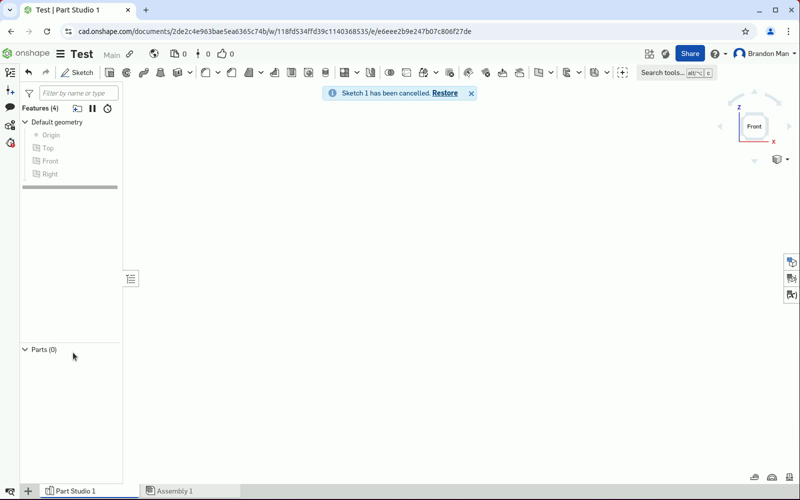
key(shift+s)
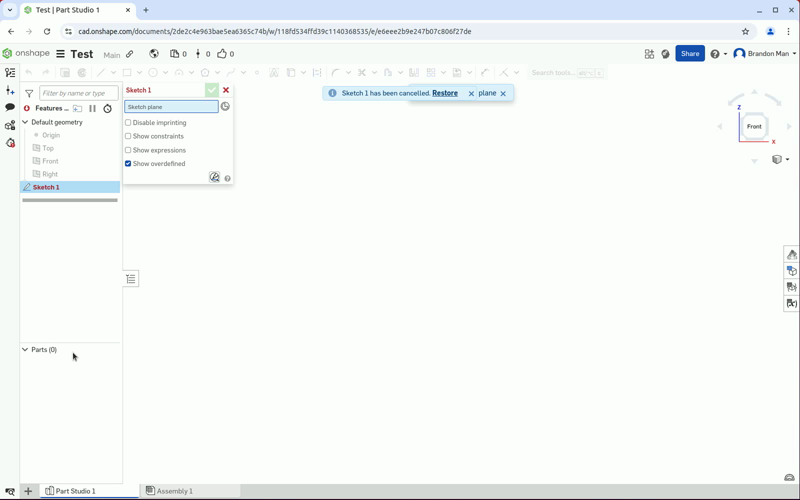
mouse_move(73, 163)
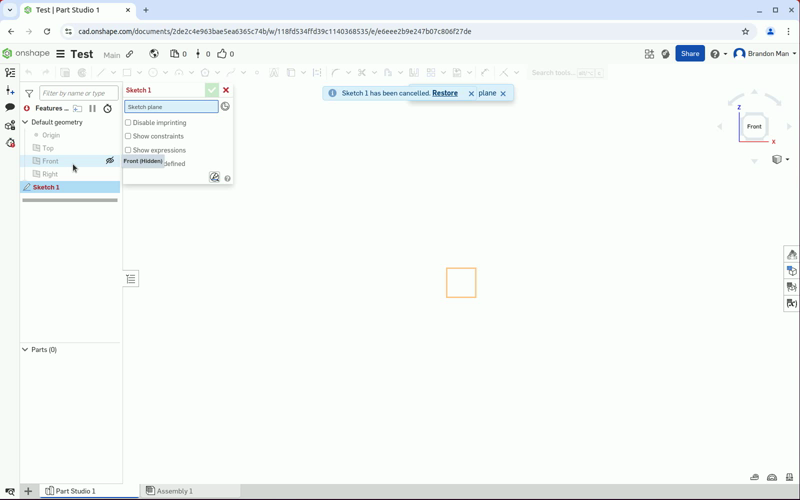
click(73, 163)
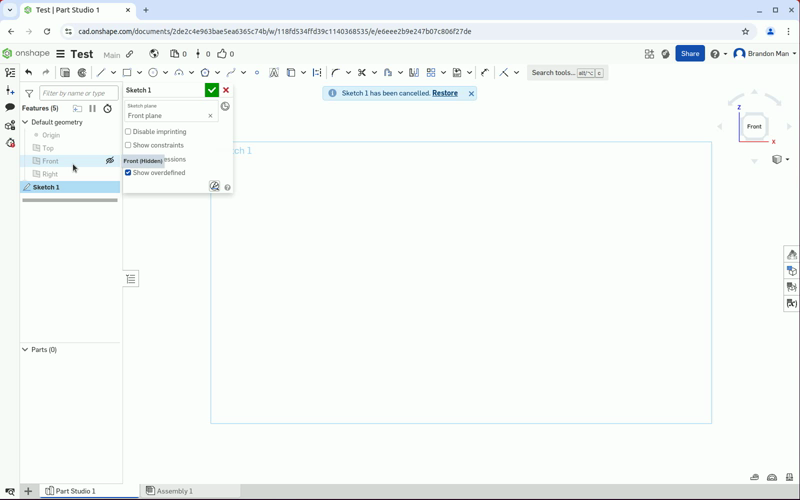
mouse_move(73, 352)
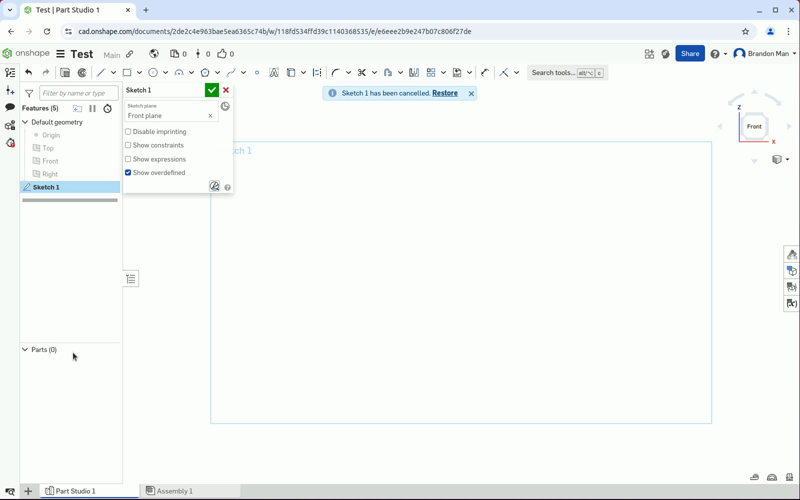
key(y)
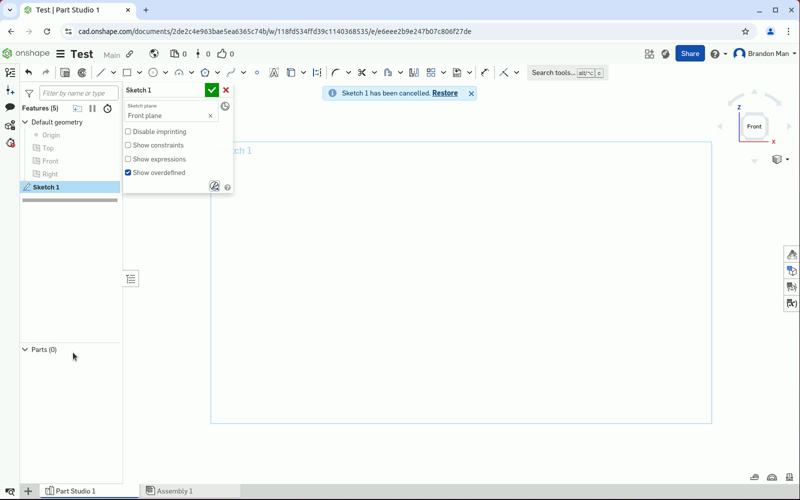
key(c)
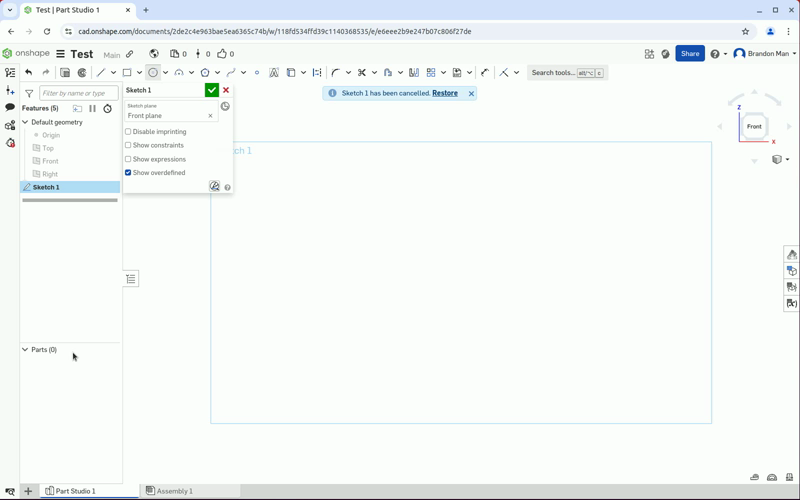
key_down(shift)
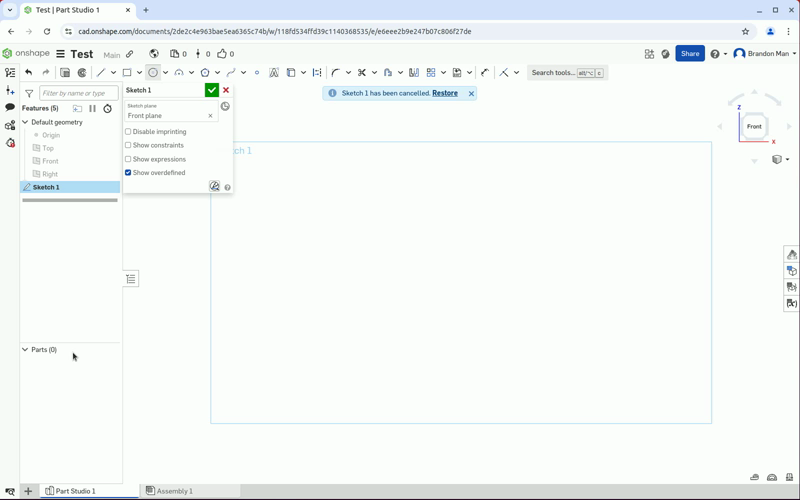
mouse_move(460, 282)
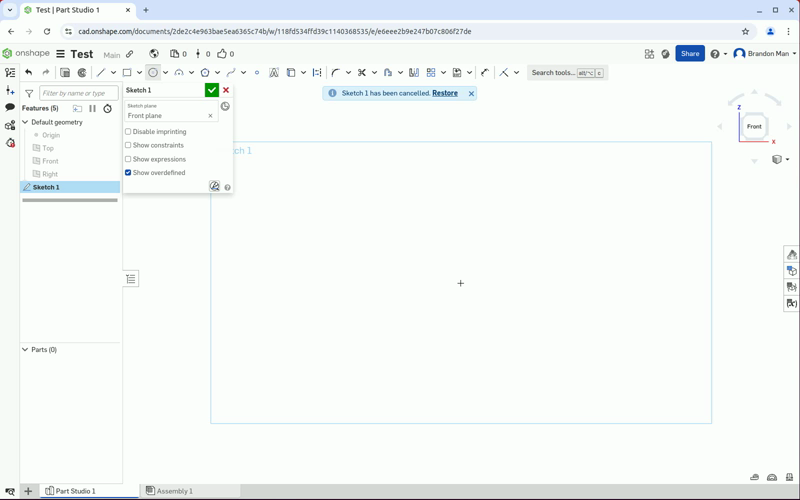
click(460, 282)
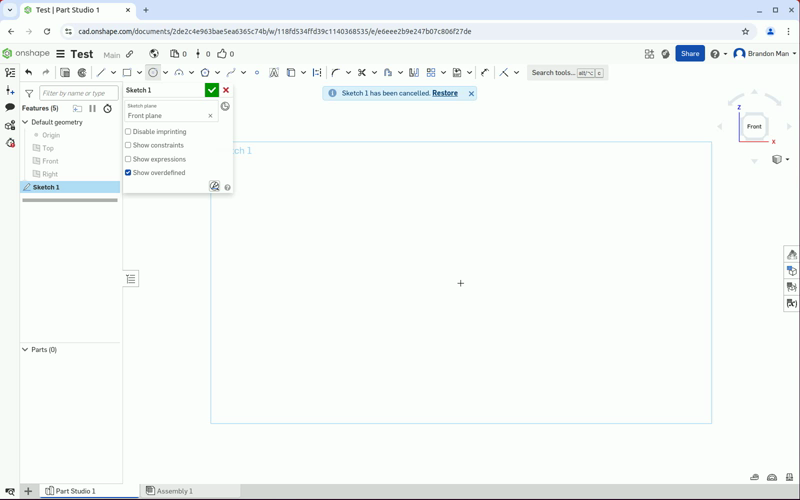
key_up(shift)
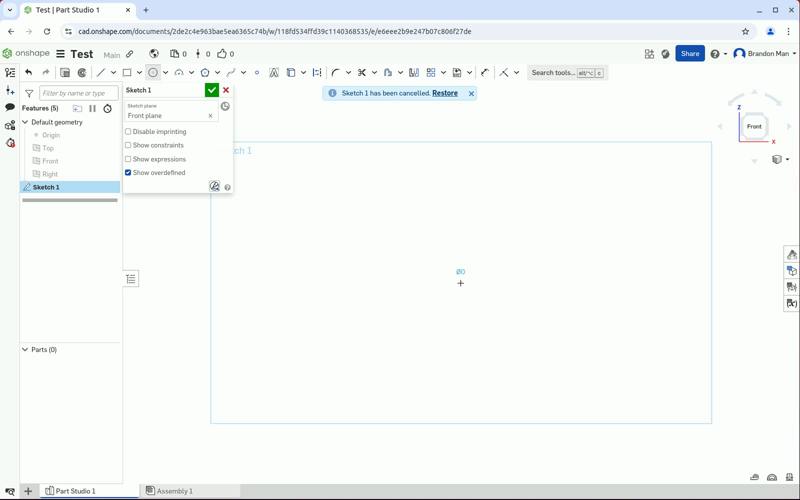
mouse_move(505, 282)
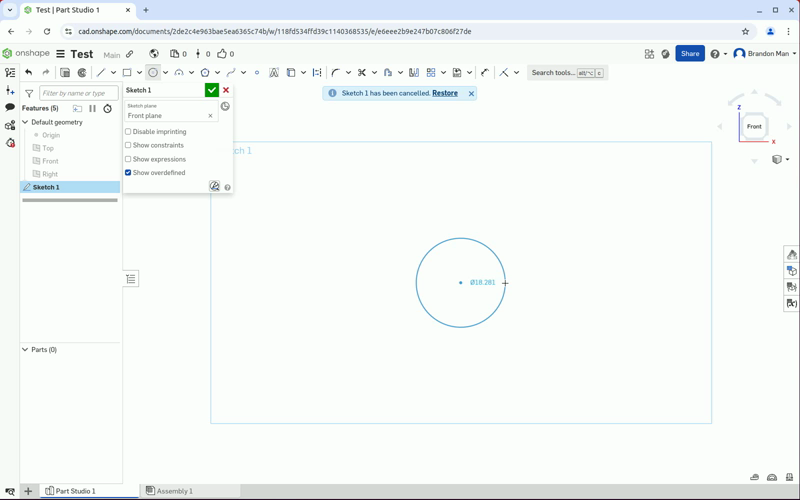
click(505, 282)
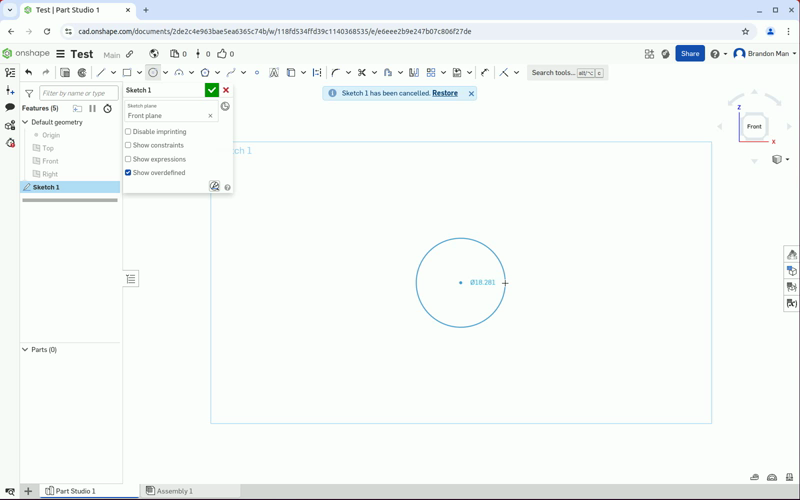
key(esc)
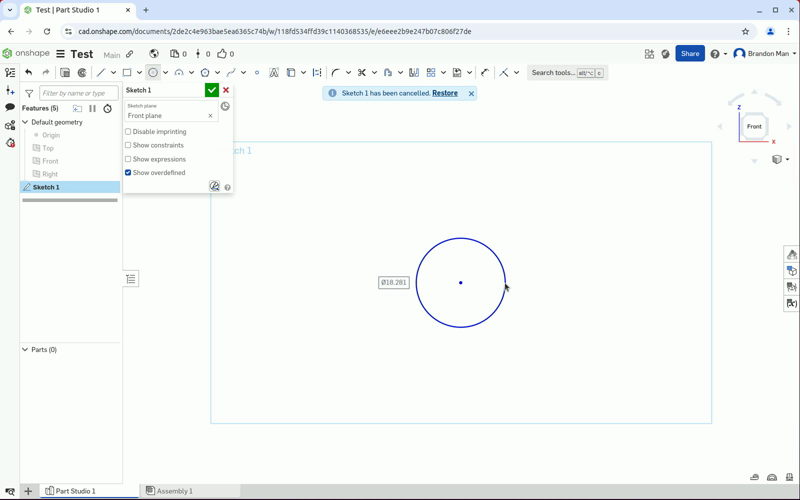
key(c)
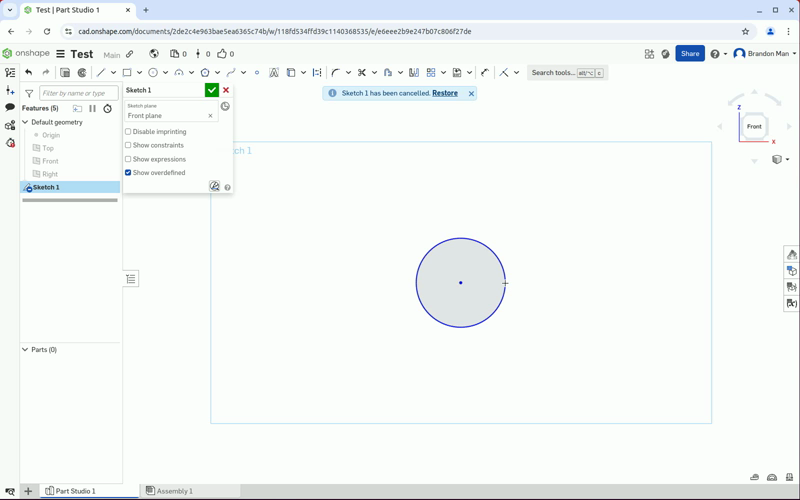
key_down(shift)
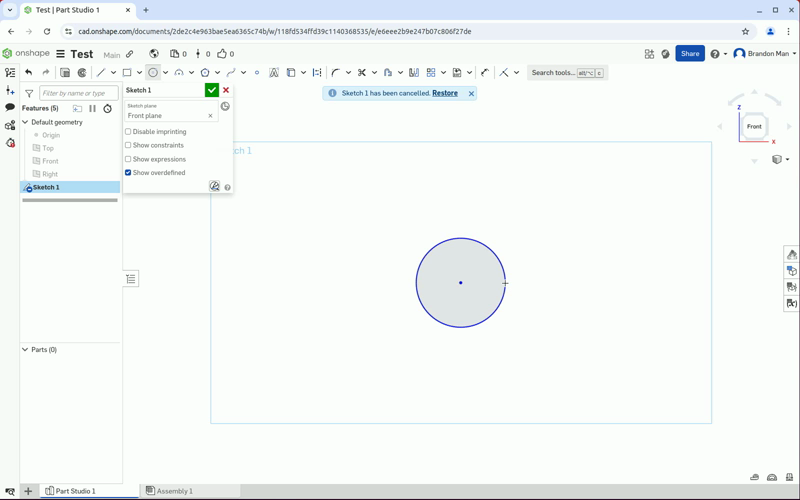
mouse_move(460, 282)
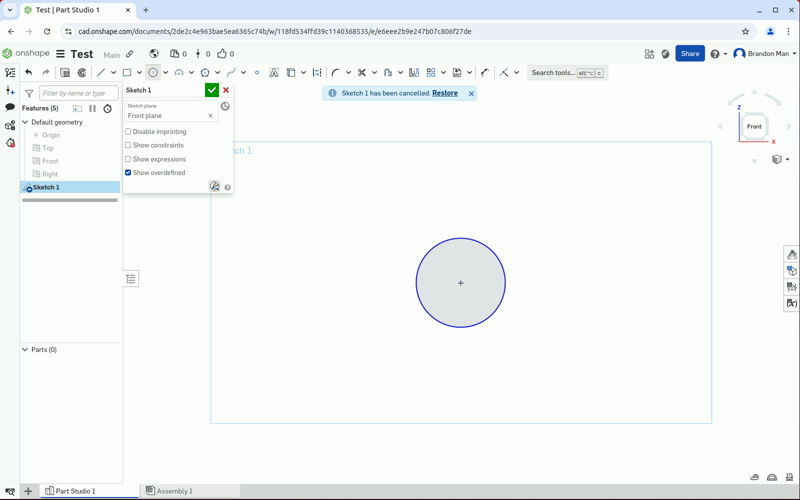
click(460, 282)
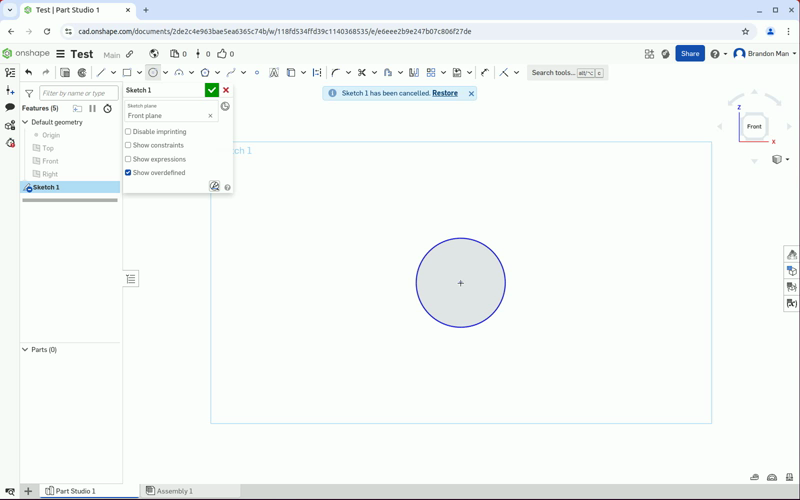
key_up(shift)
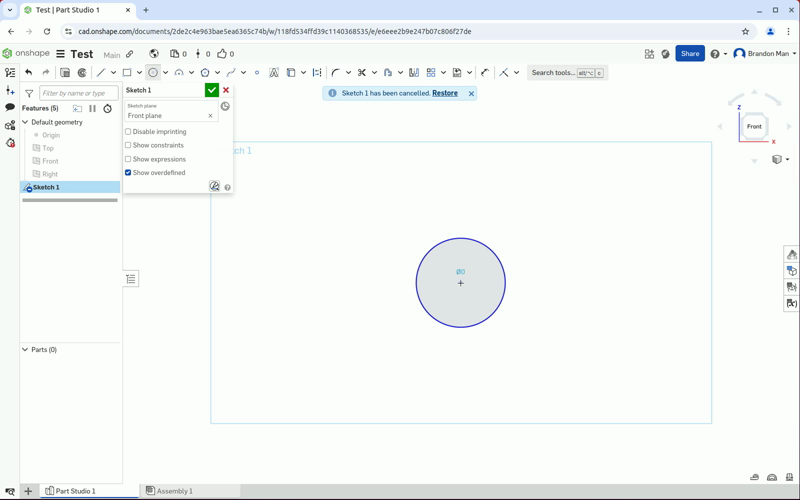
mouse_move(478, 282)
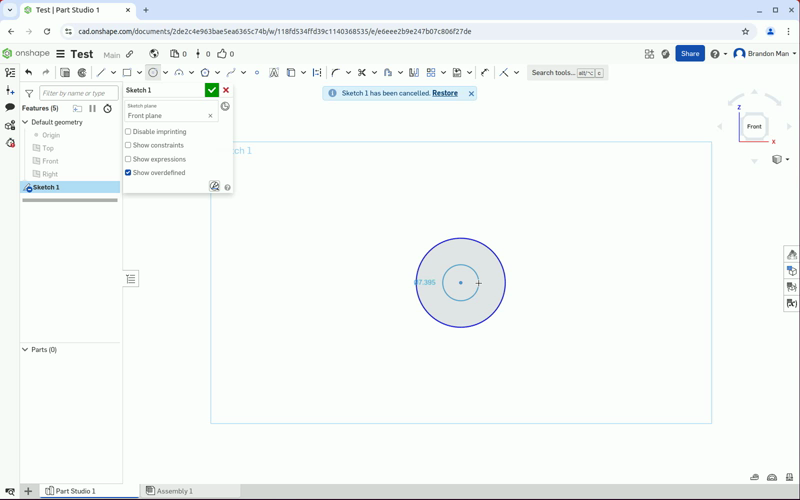
click(478, 282)
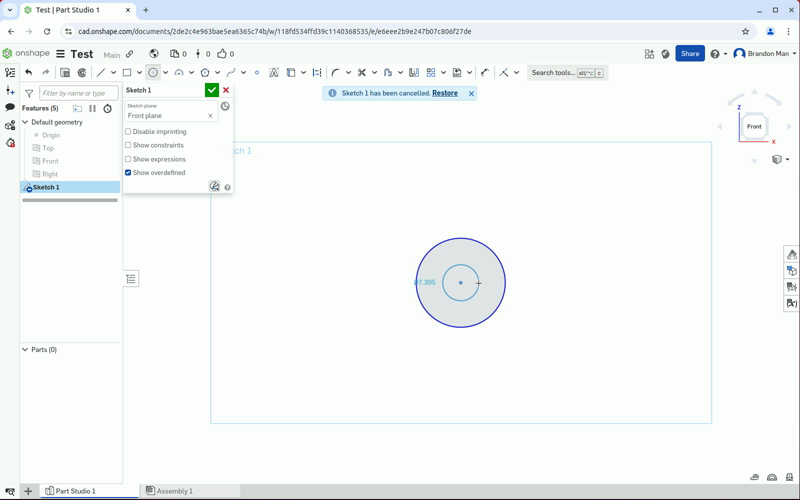
key(esc)
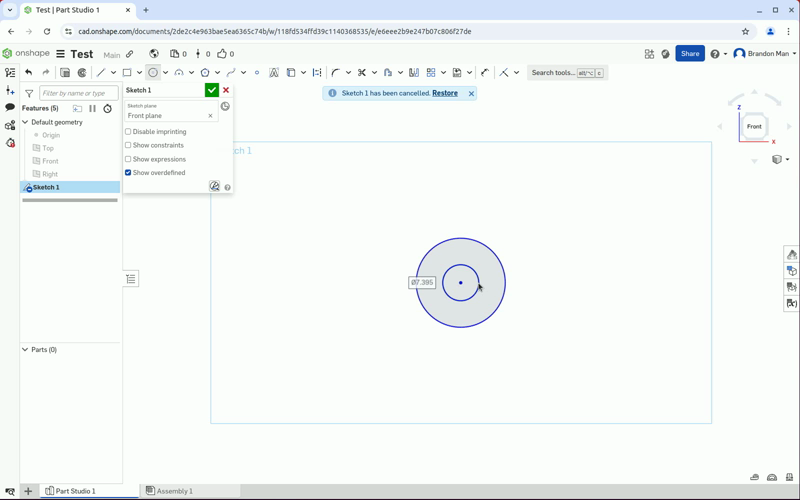
mouse_move(456, 251)
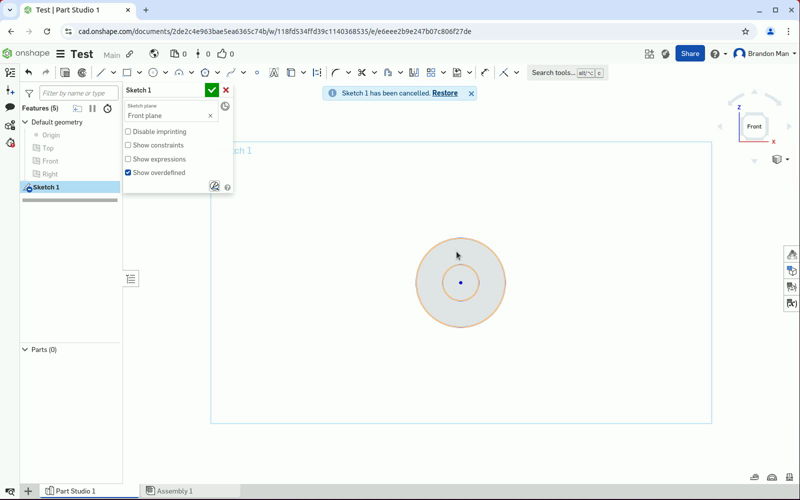
click(456, 251)
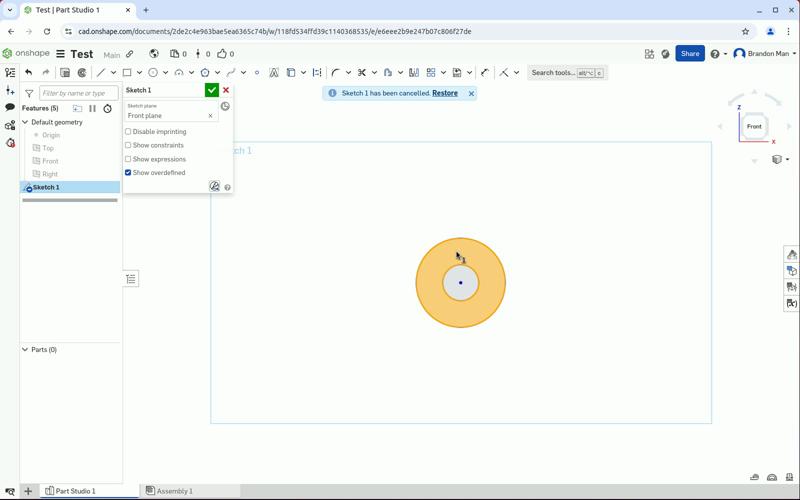
mouse_move(73, 352)
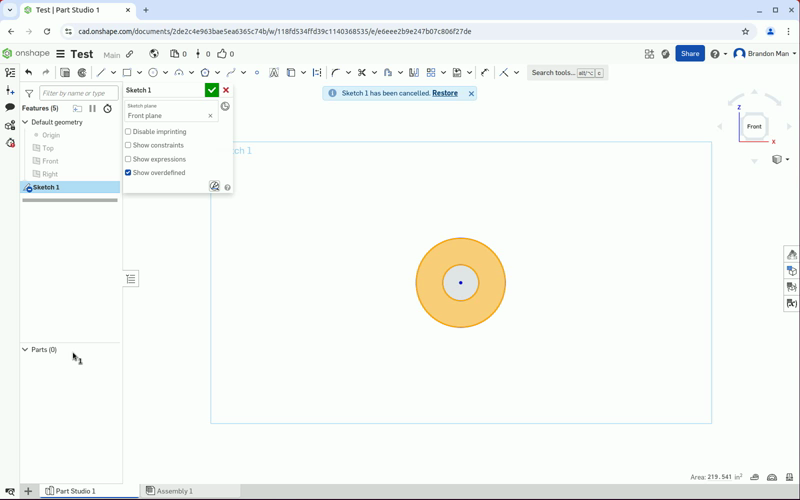
key(shift+y)
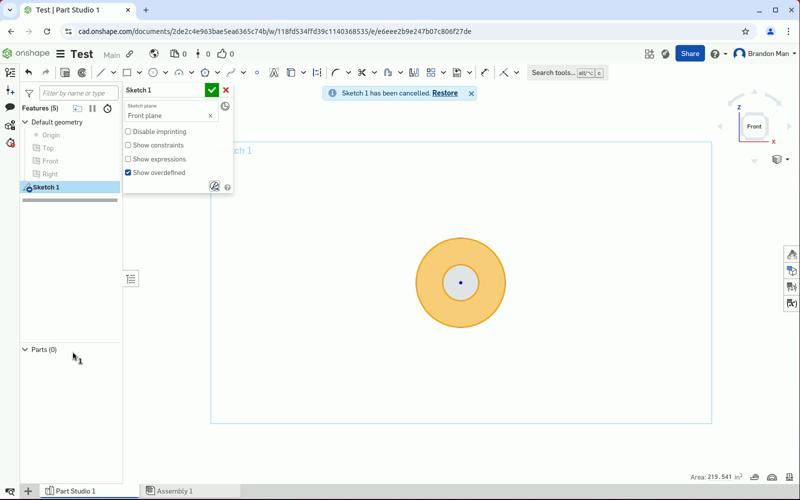
key(shift+e)
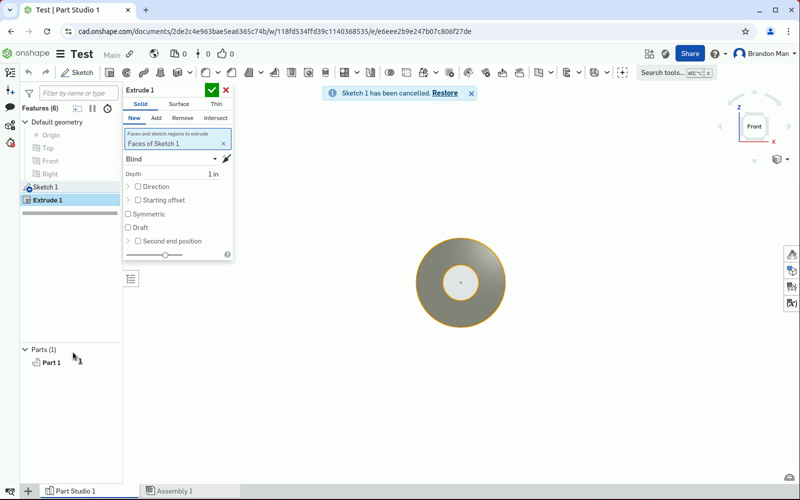
mouse_move(143, 106)
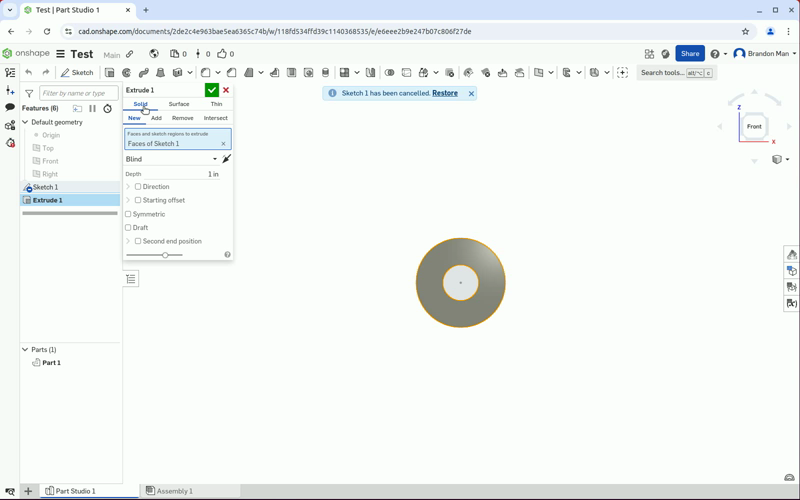
click(143, 106)
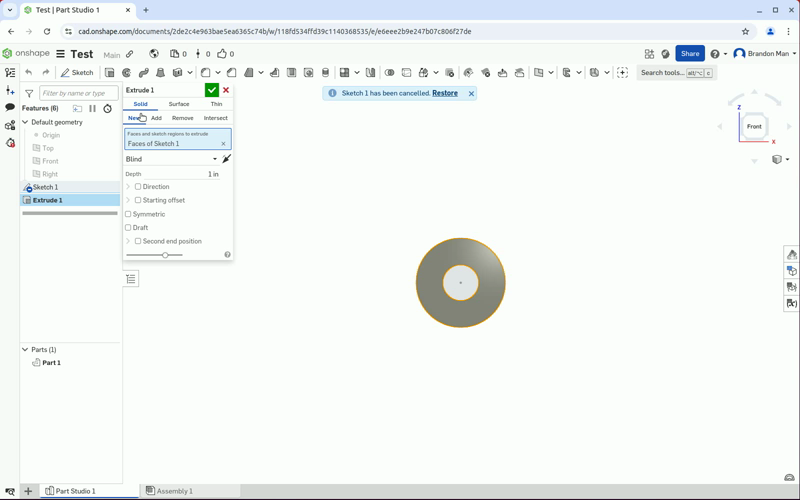
mouse_move(137, 120)
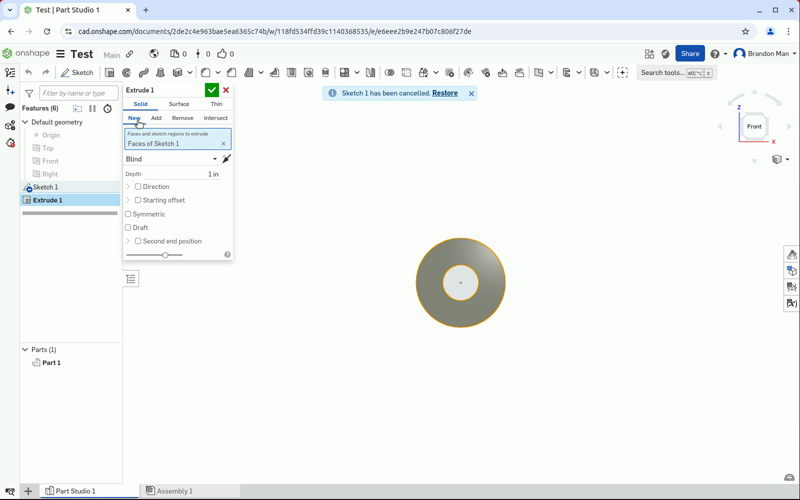
click(137, 120)
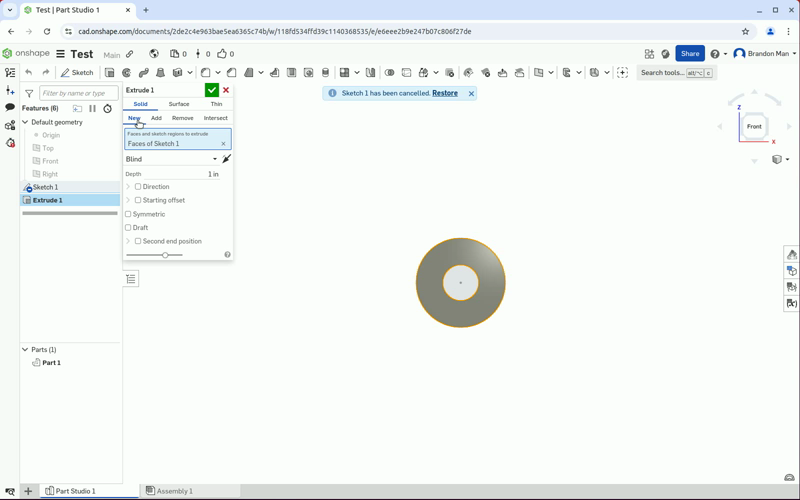
key(tab, 4)
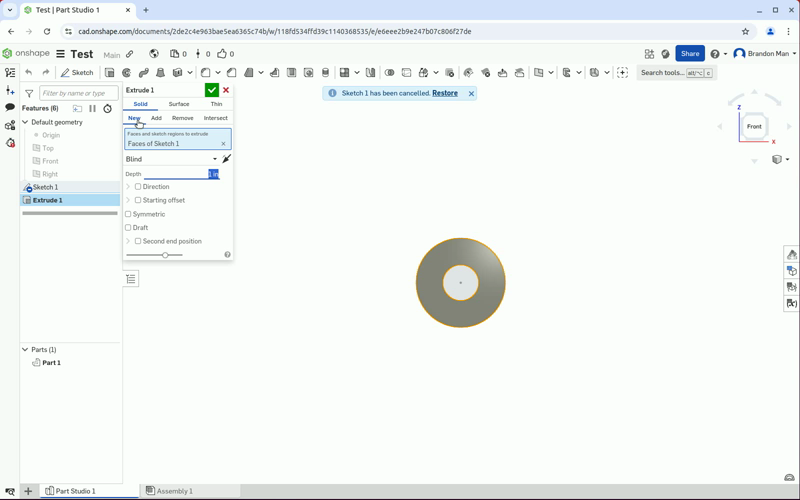
text(3.611)
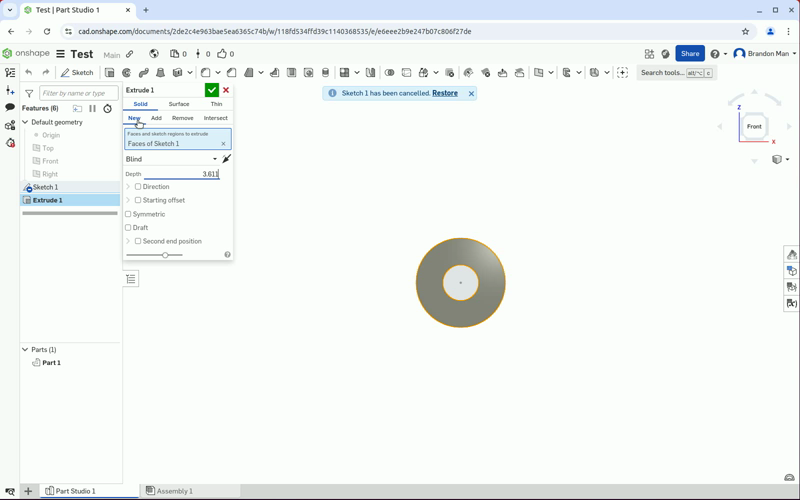
key(enter)
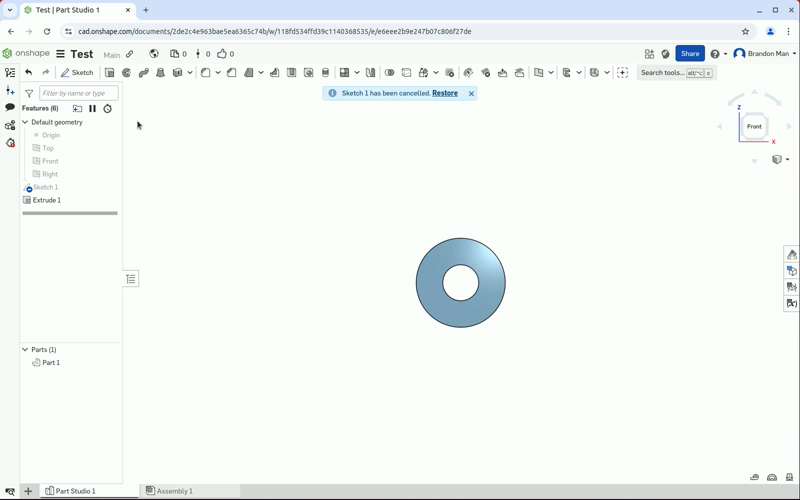
key(shift+h)
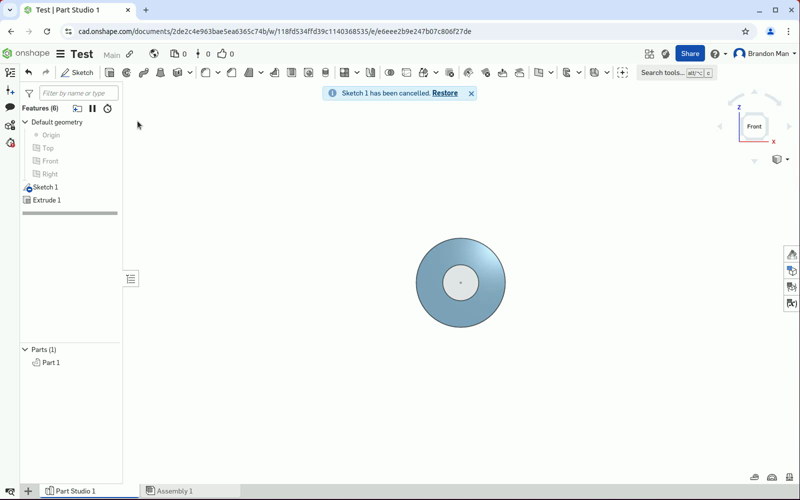
key(shift+h)
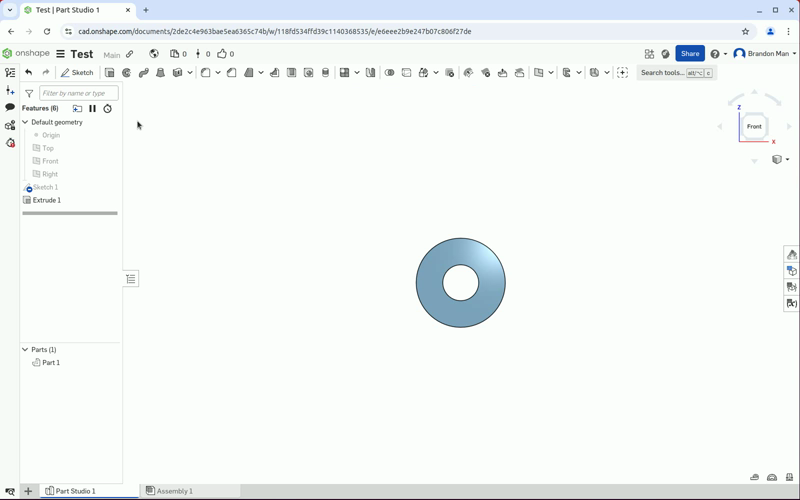
mouse_move(73, 189)
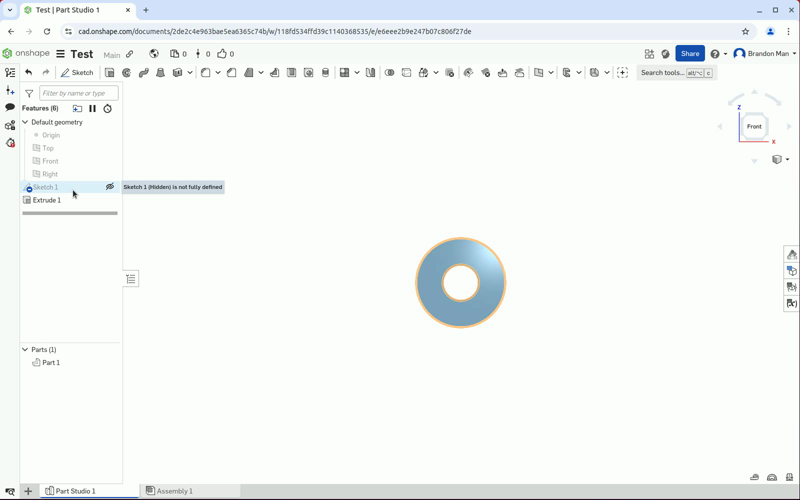
click(73, 189)
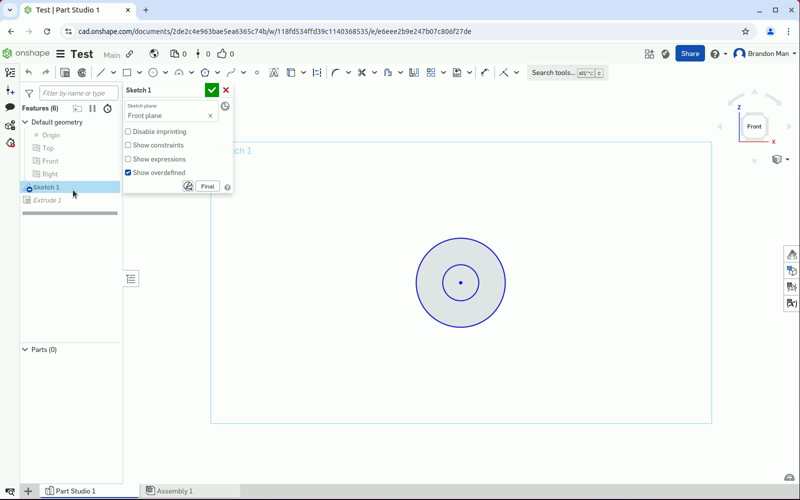
mouse_move(229, 92)
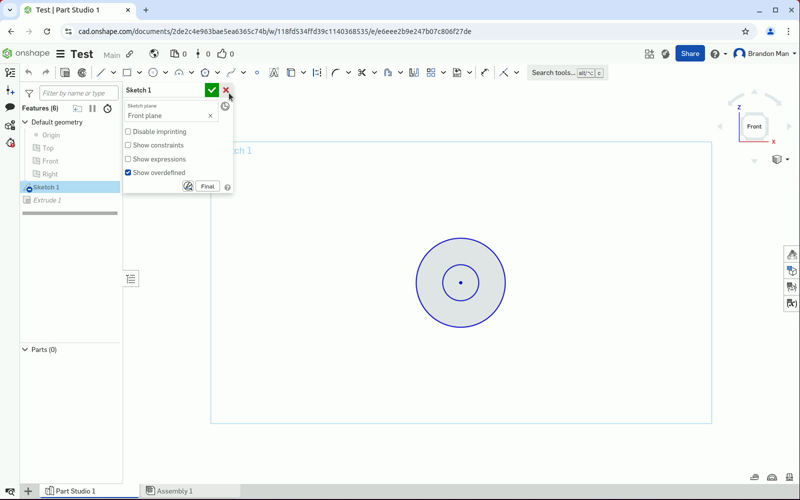
click(229, 92)
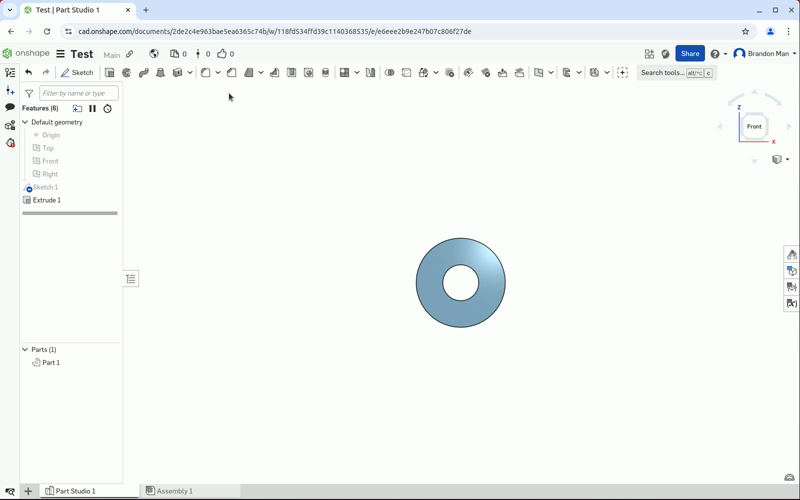
mouse_move(541, 75)
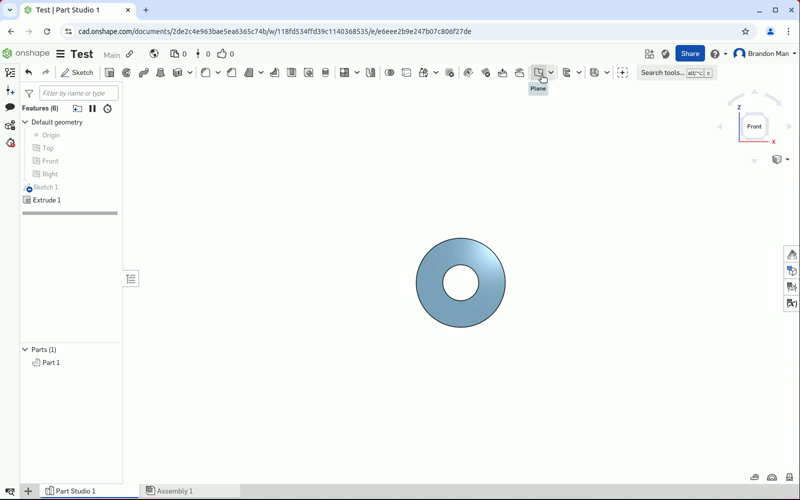
click(541, 75)
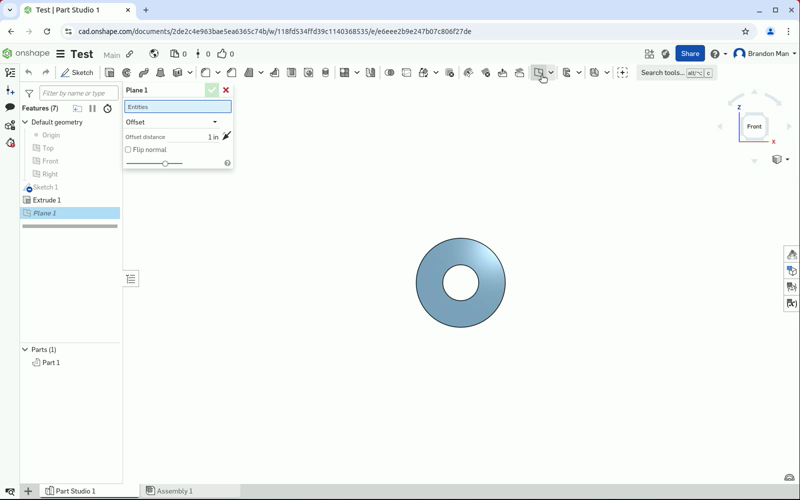
mouse_move(73, 163)
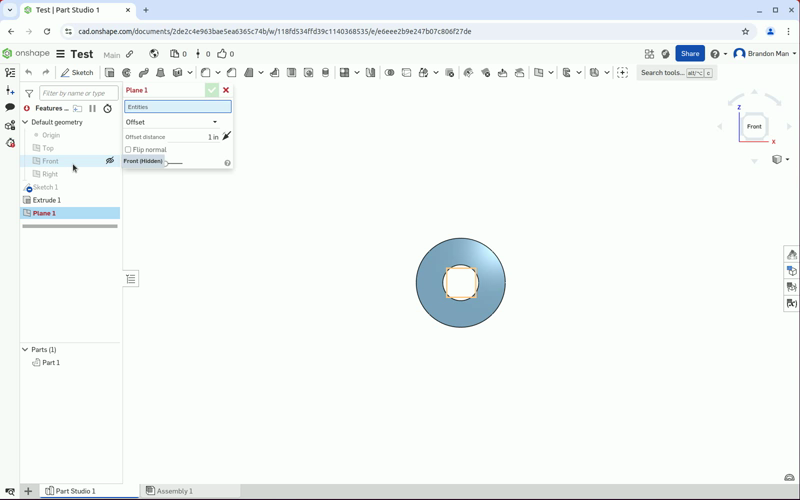
click(73, 163)
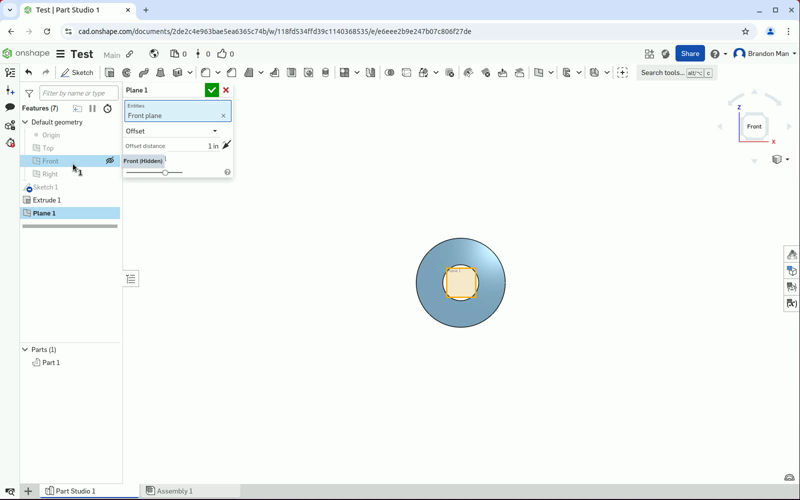
key(tab, 2)
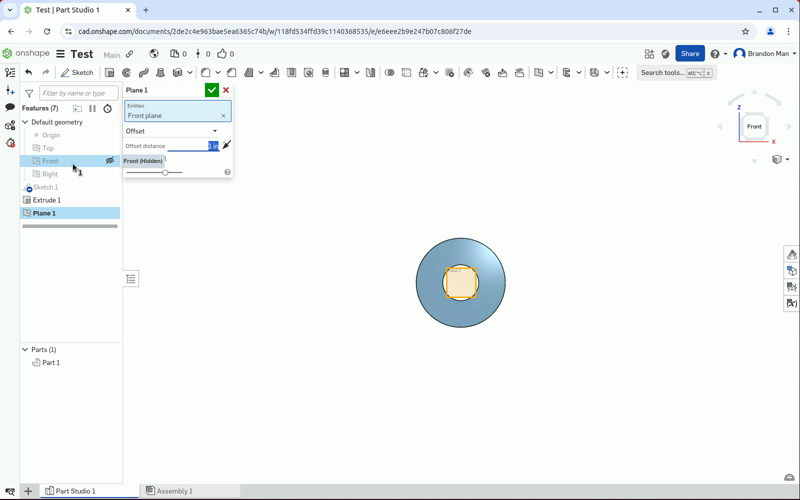
text(3.605)
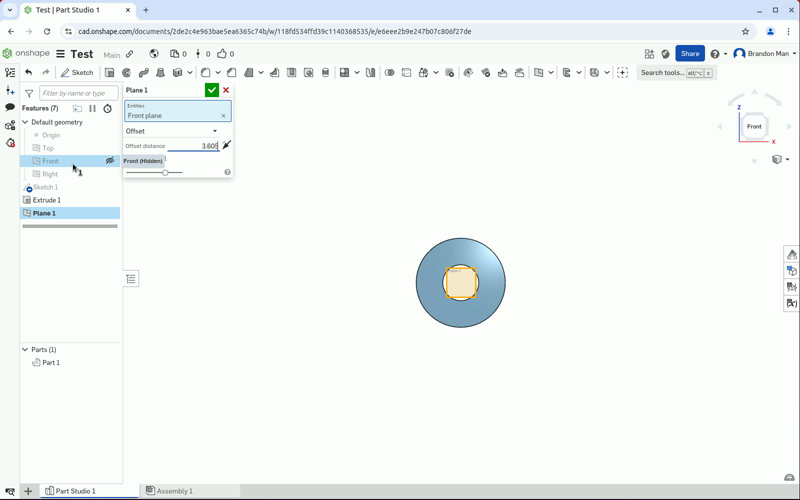
key(enter, 2)
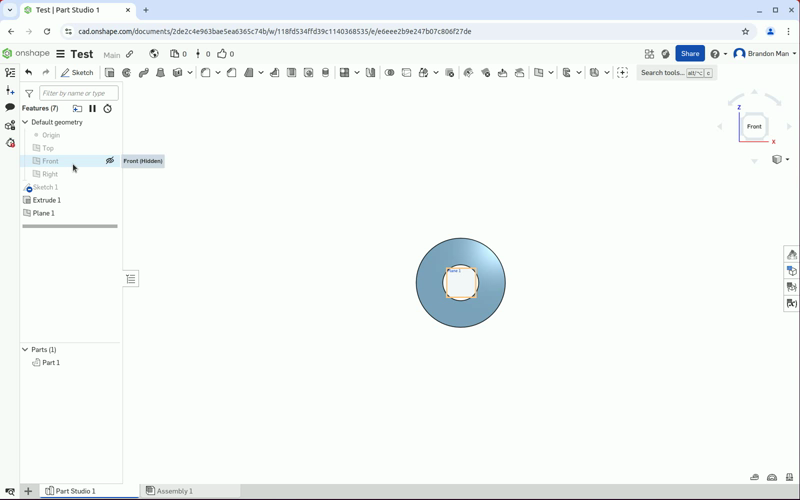
key(shift+s)
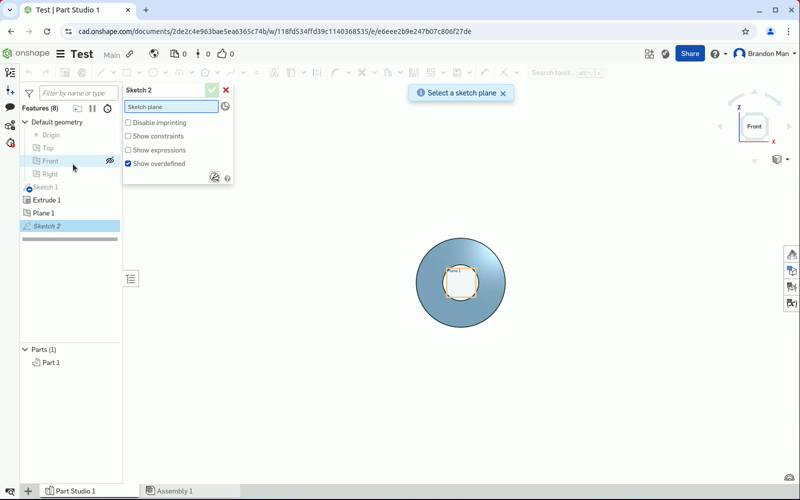
mouse_move(73, 215)
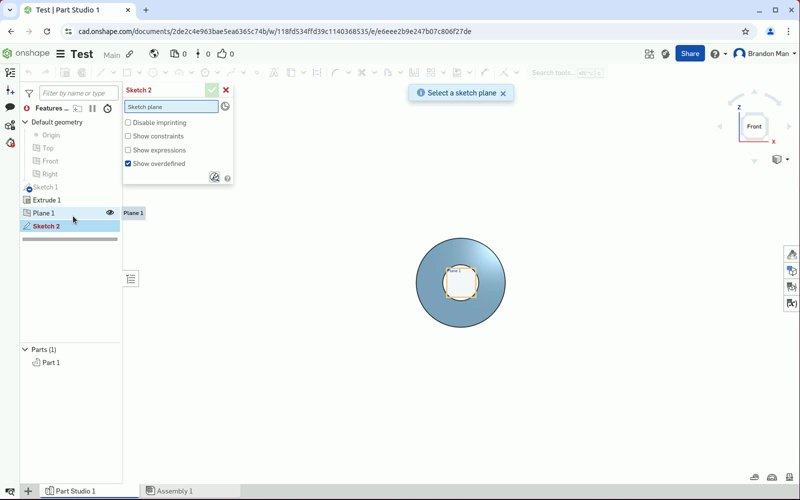
click(73, 215)
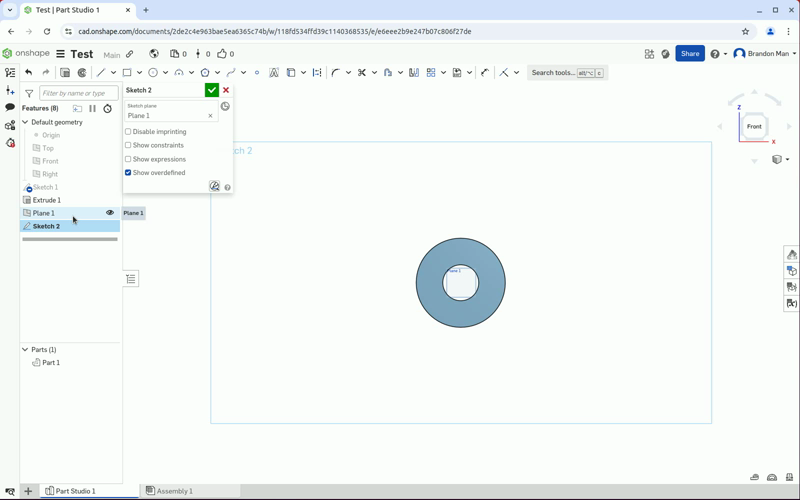
mouse_move(73, 352)
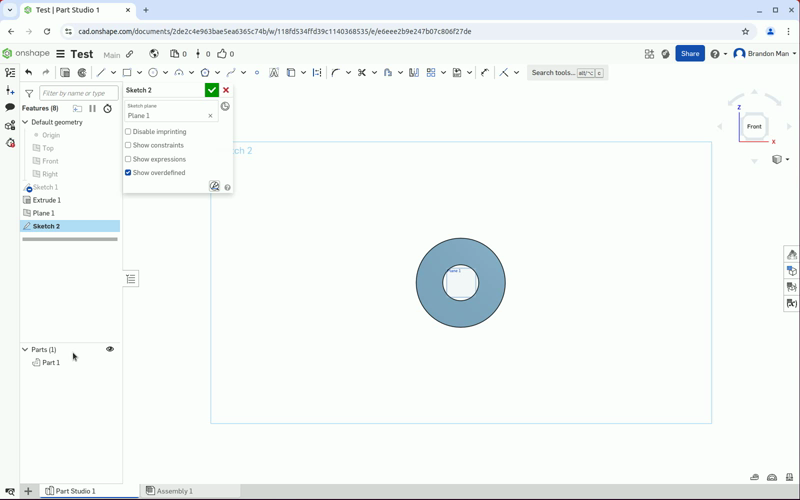
key(y)
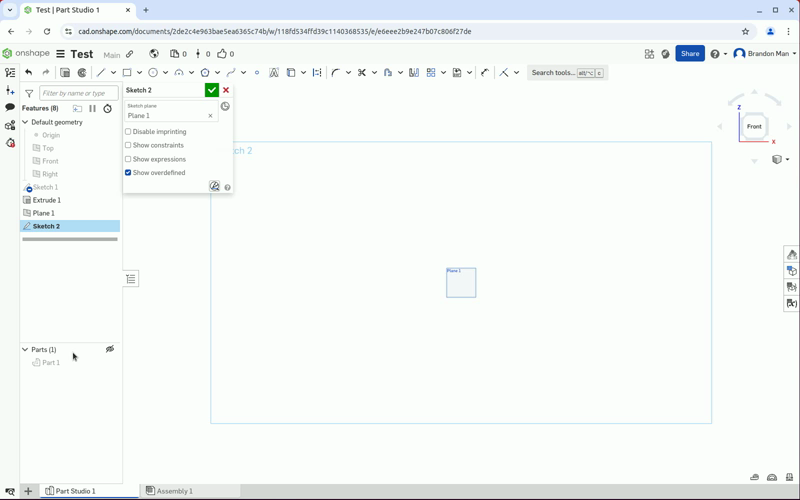
key(c)
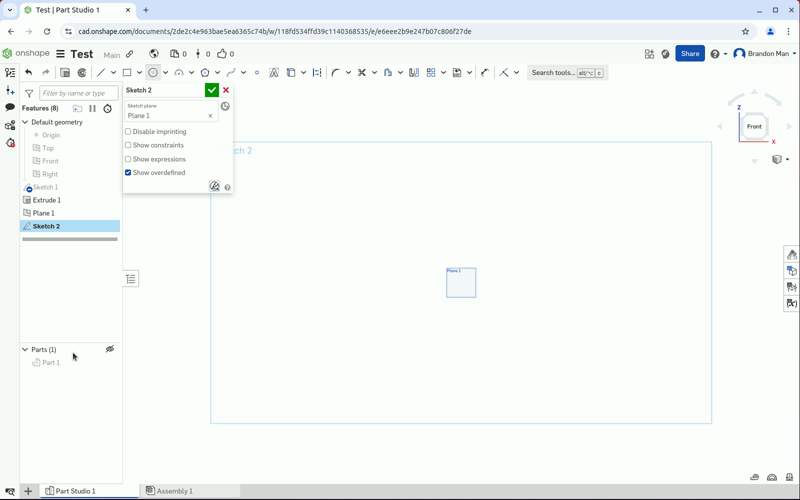
key_down(shift)
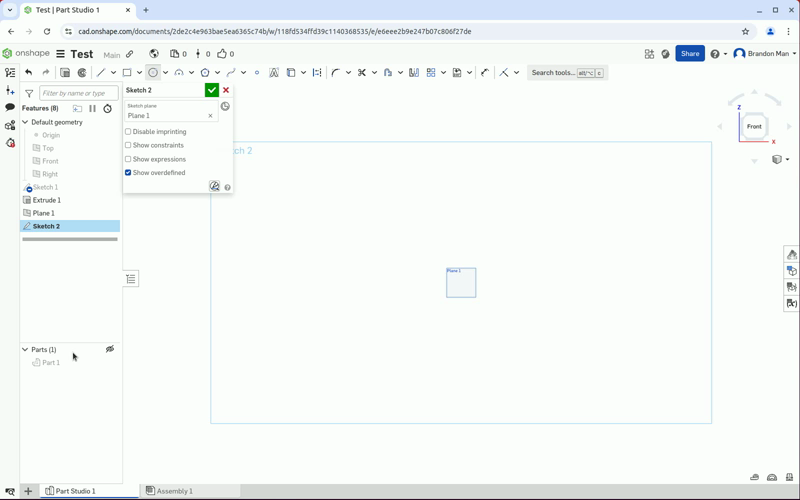
mouse_move(460, 282)
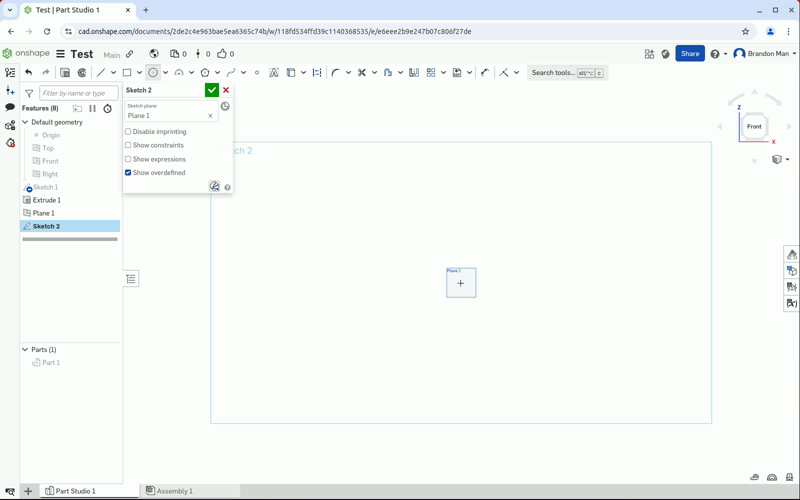
click(460, 282)
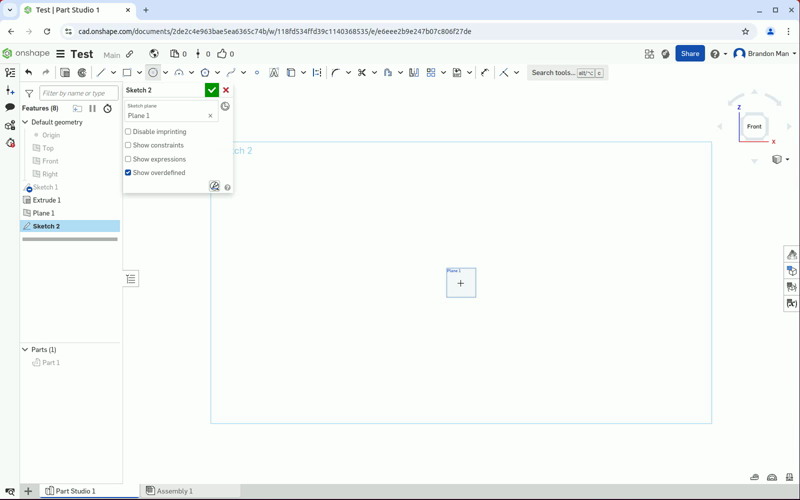
key_up(shift)
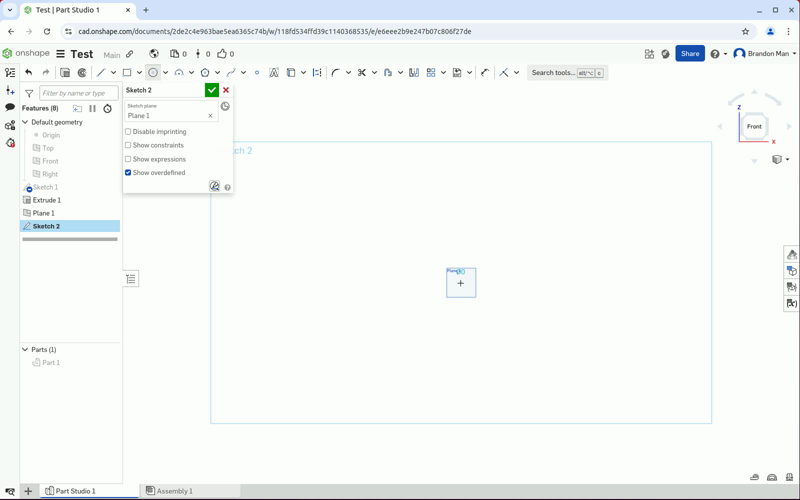
mouse_move(492, 282)
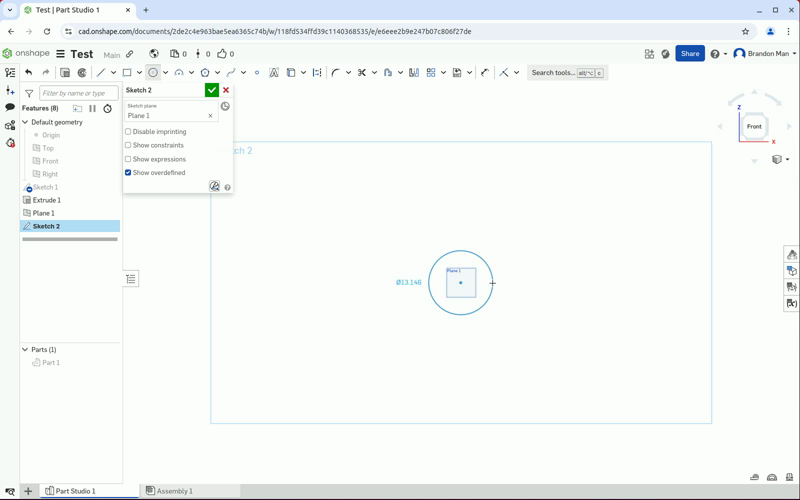
click(492, 282)
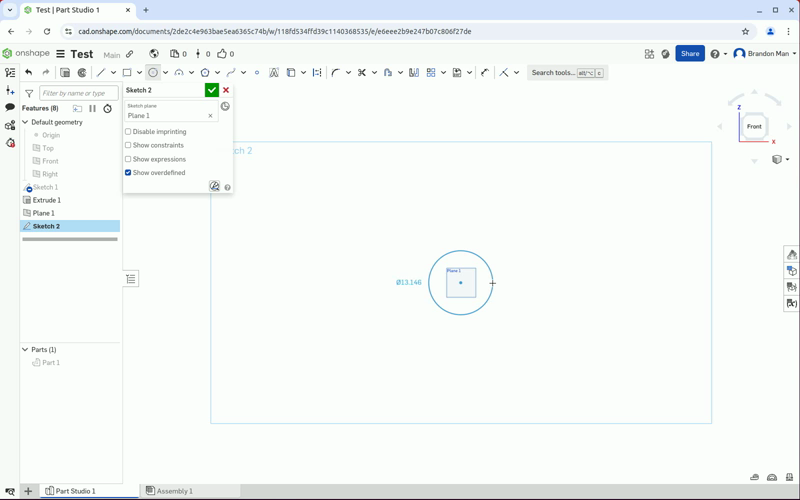
key(esc)
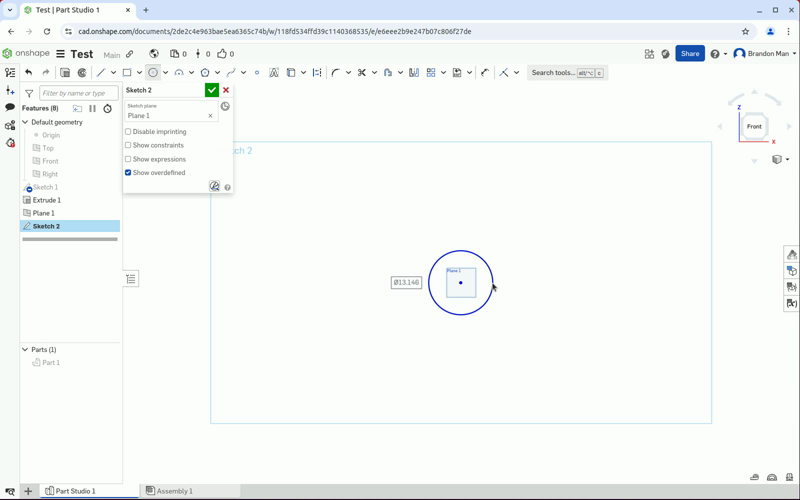
key(c)
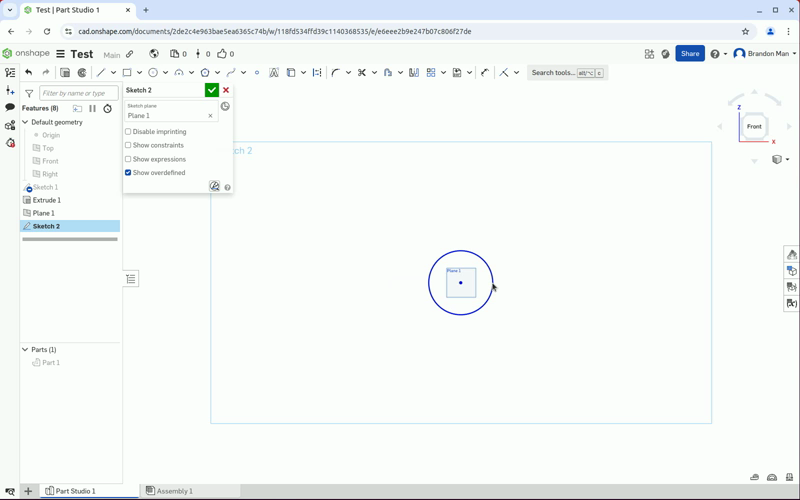
key_down(shift)
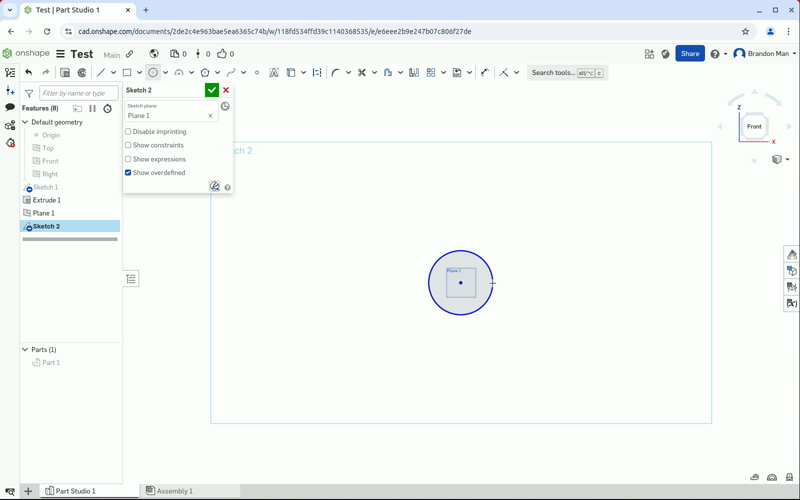
mouse_move(460, 282)
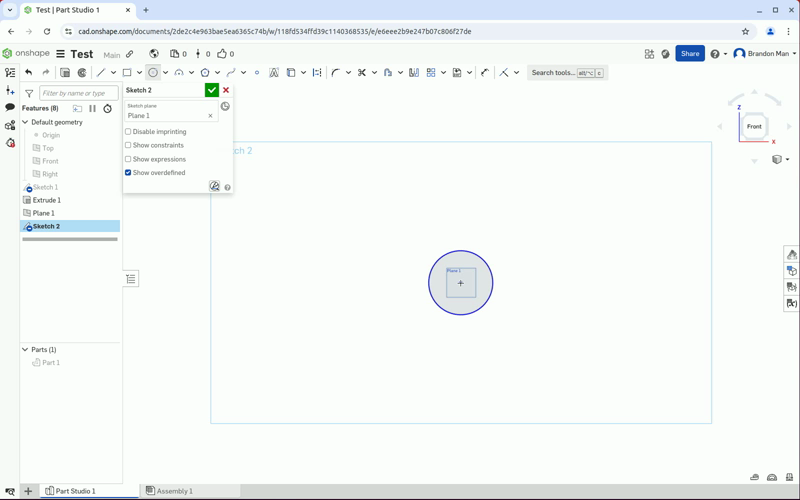
click(460, 282)
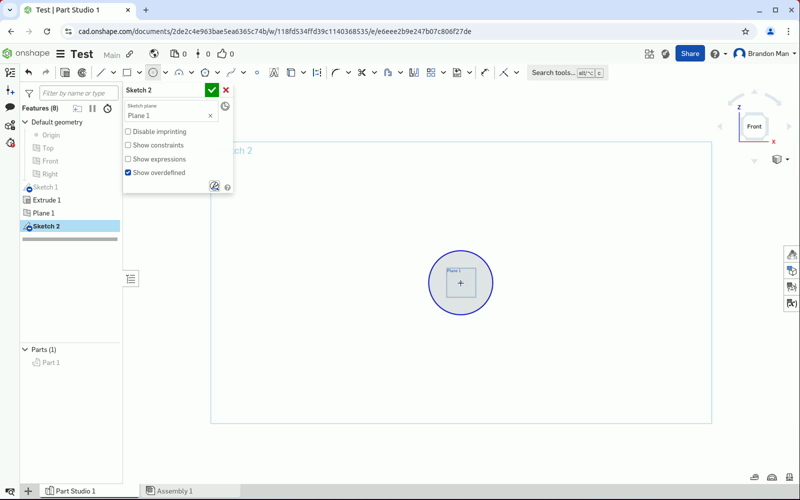
key_up(shift)
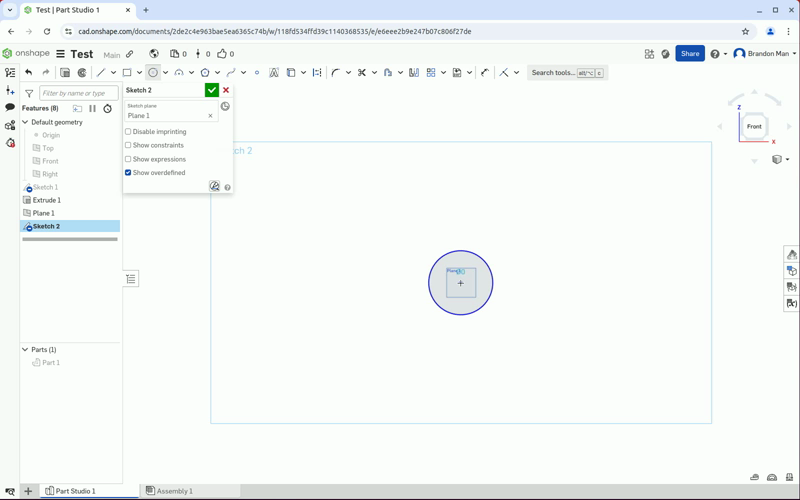
mouse_move(478, 282)
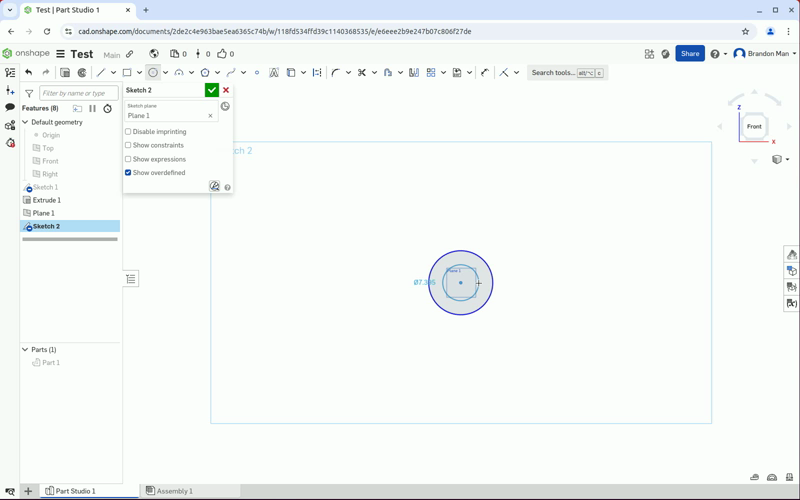
click(478, 282)
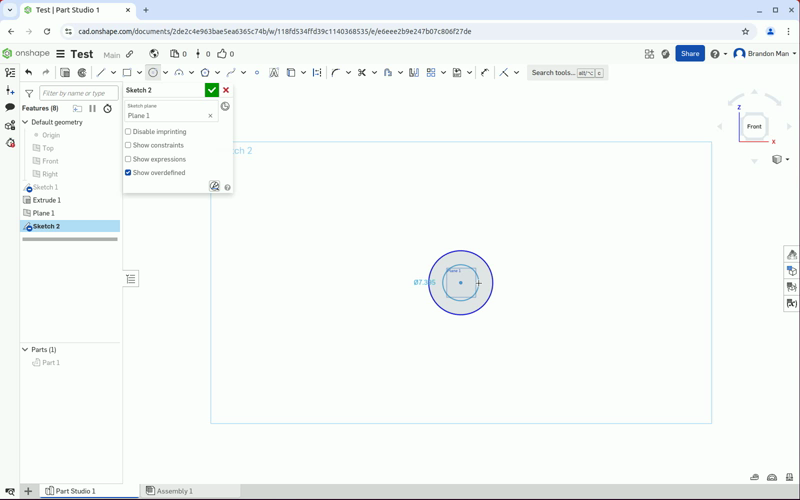
key(esc)
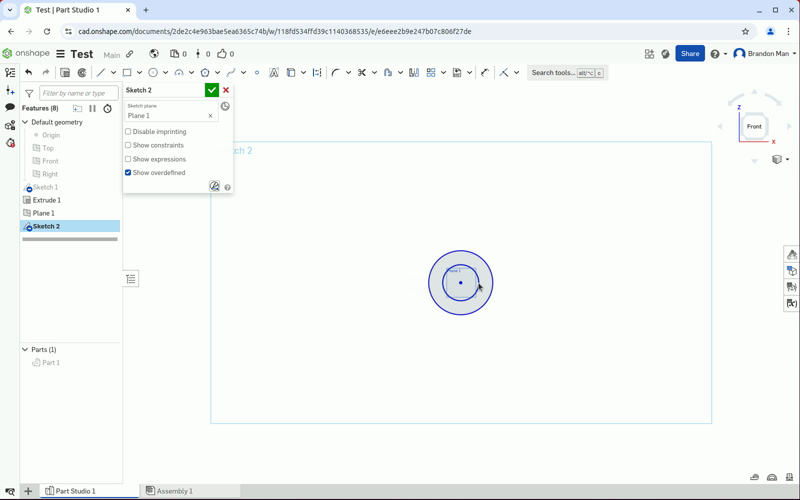
mouse_move(481, 260)
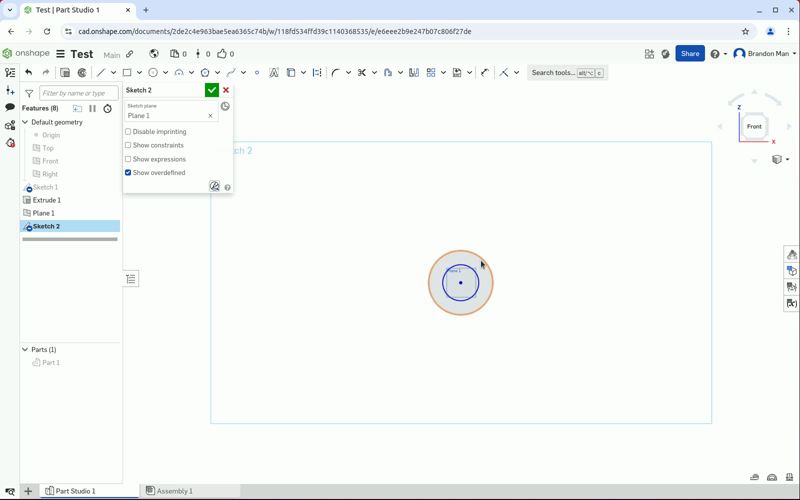
click(481, 260)
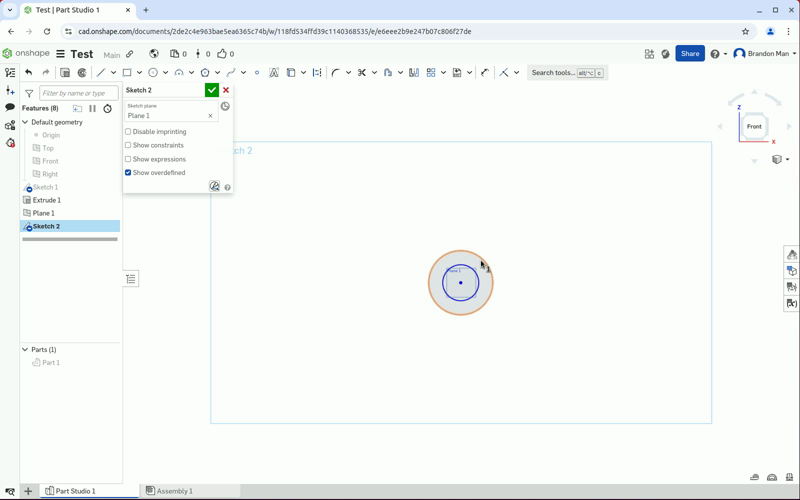
mouse_move(73, 352)
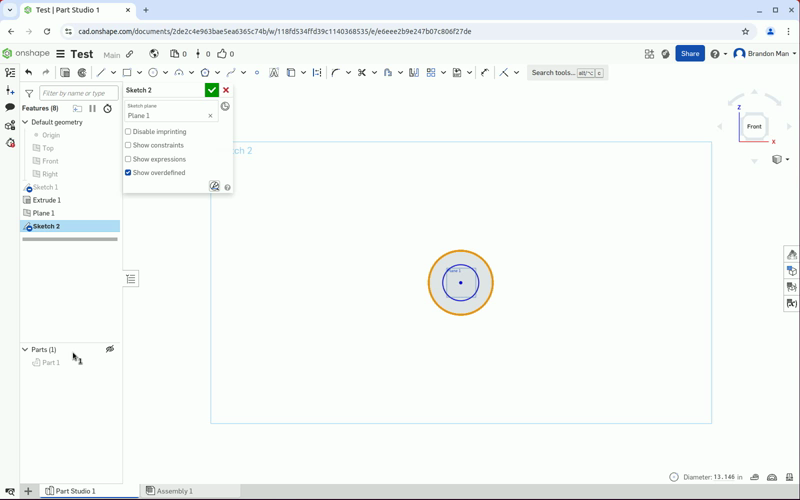
key(shift+y)
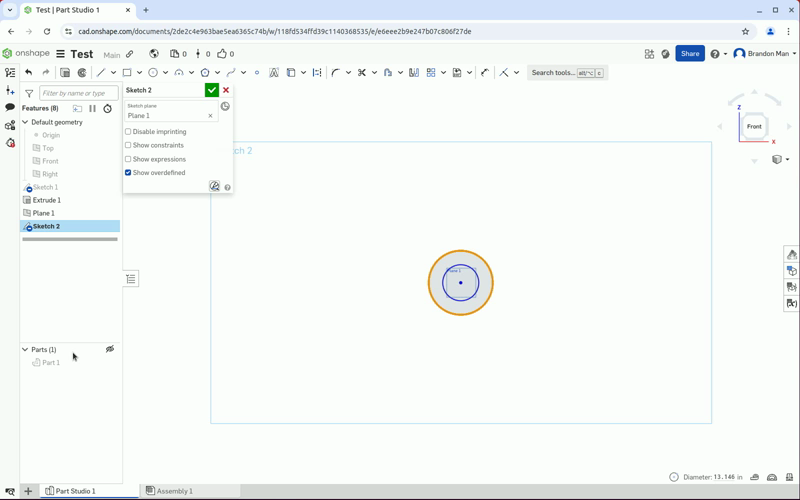
key(shift+e)
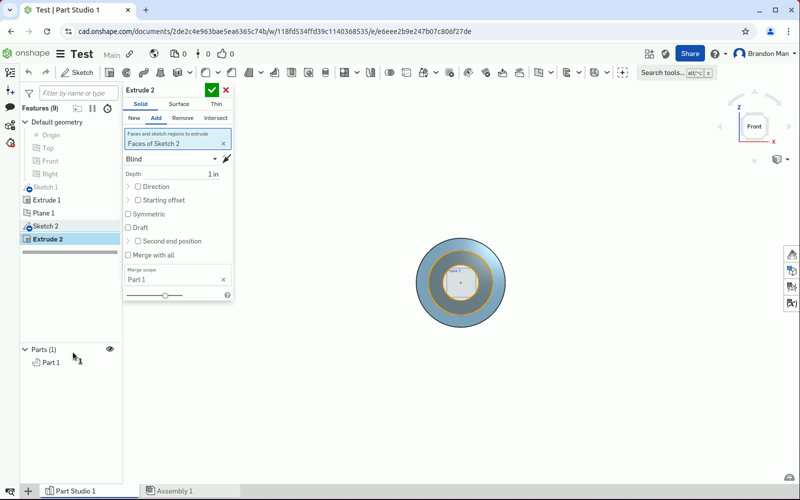
mouse_move(143, 106)
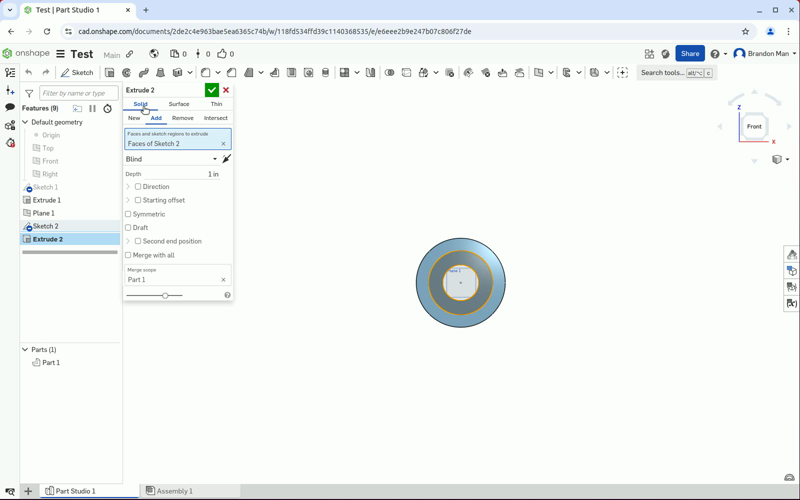
click(143, 106)
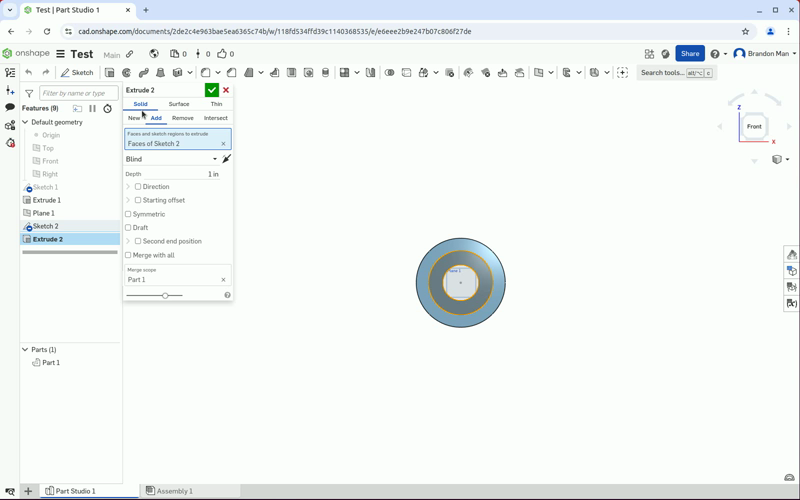
mouse_move(137, 120)
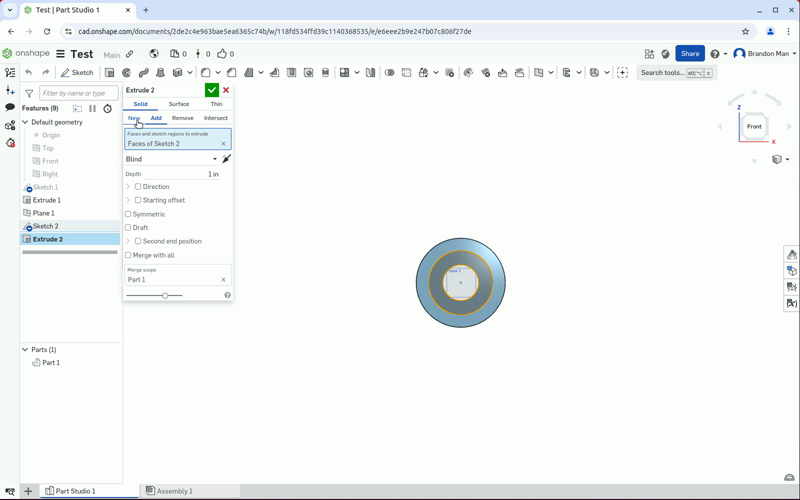
click(137, 120)
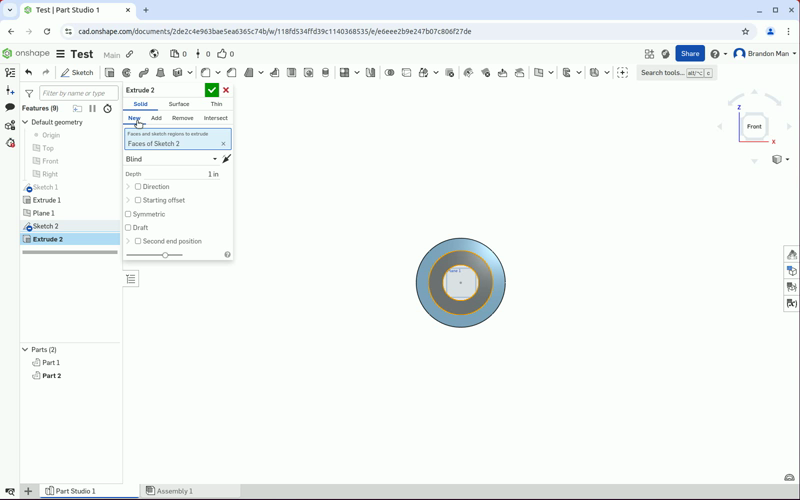
key(tab, 4)
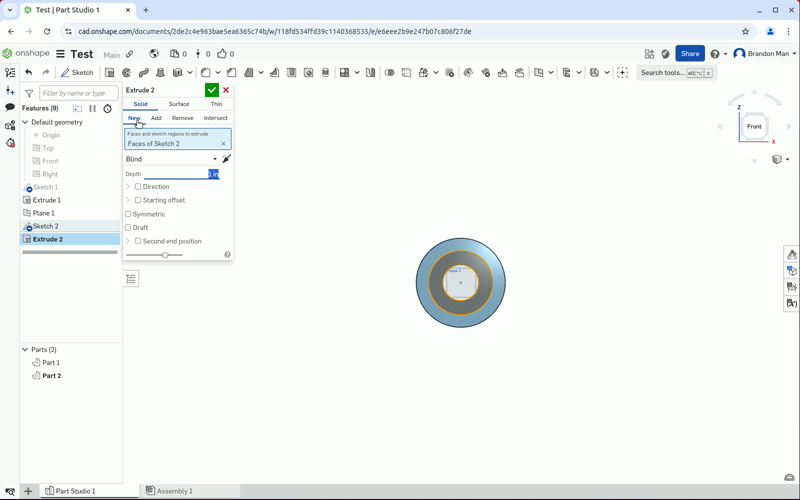
text(1.204)
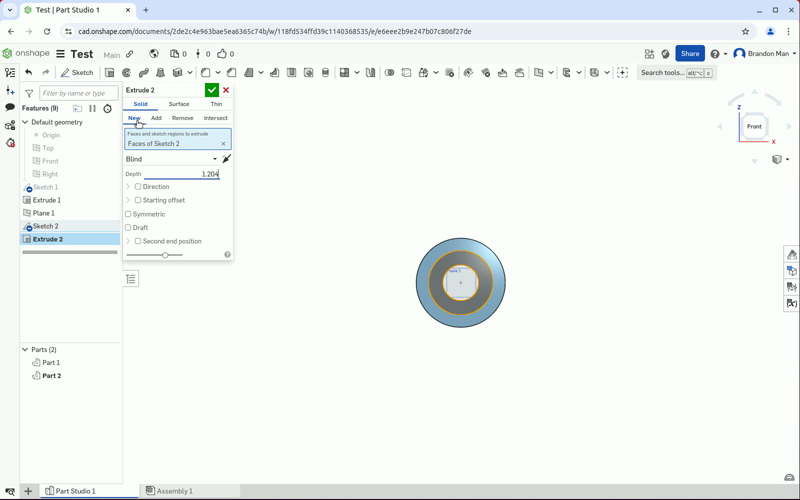
key(enter)
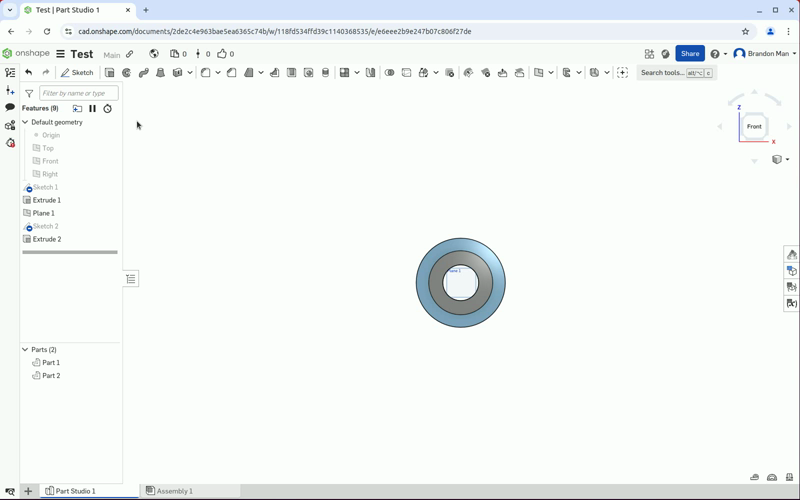
key(shift+h)
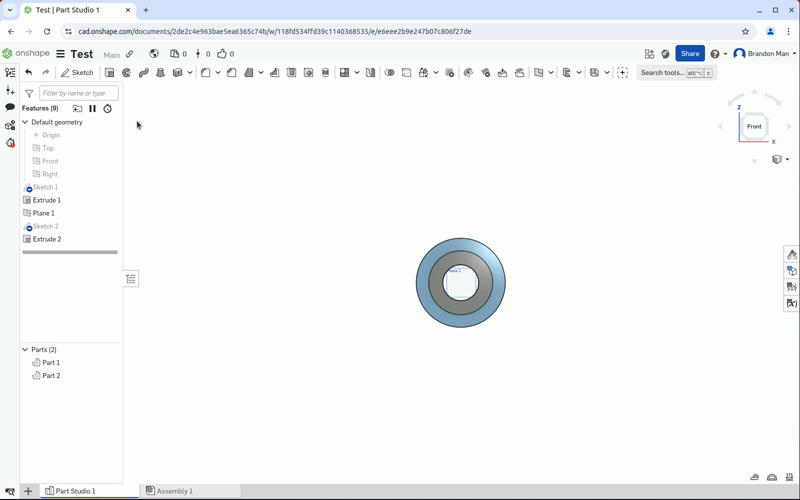
key(shift+h)
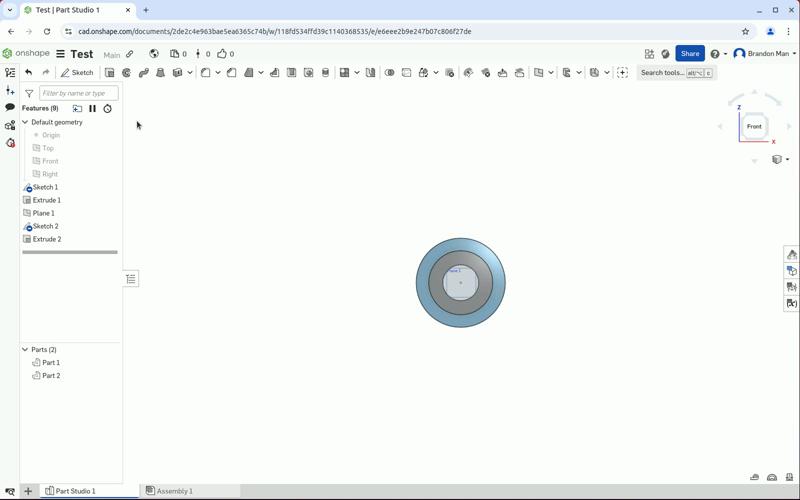
key(shift+7)
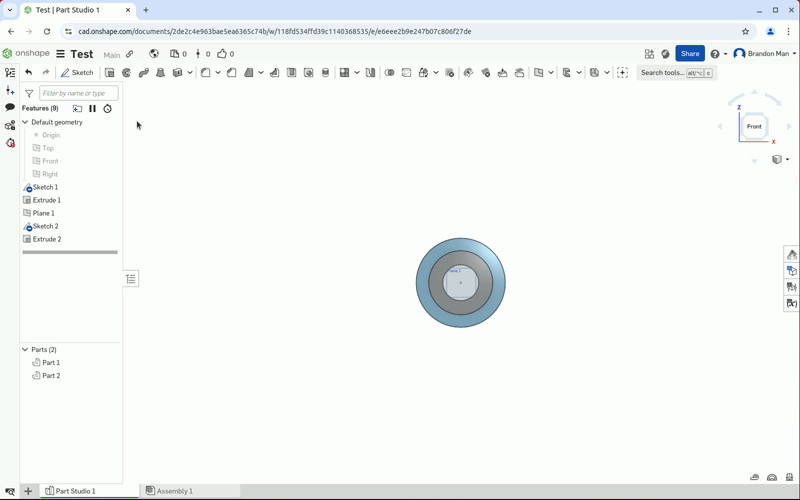
key(left, 2)
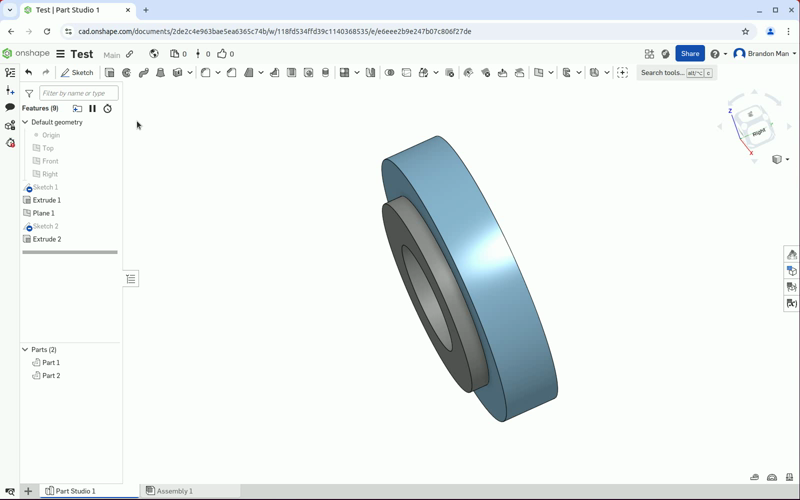
key(down, 2)
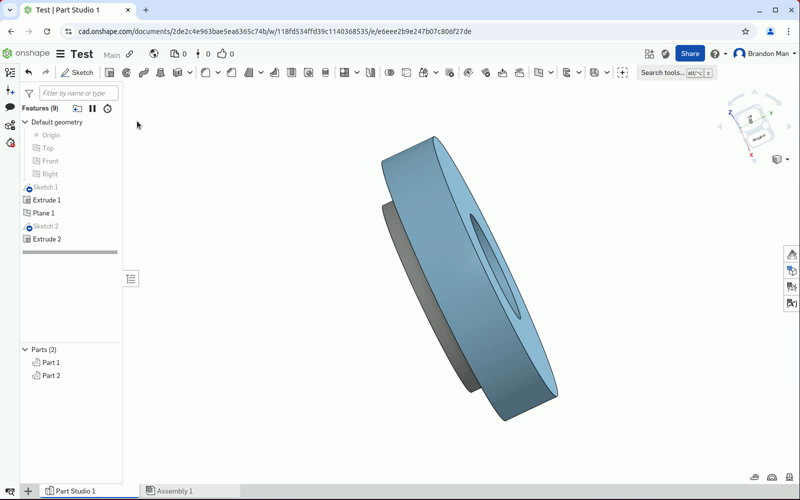
key(up, 2)
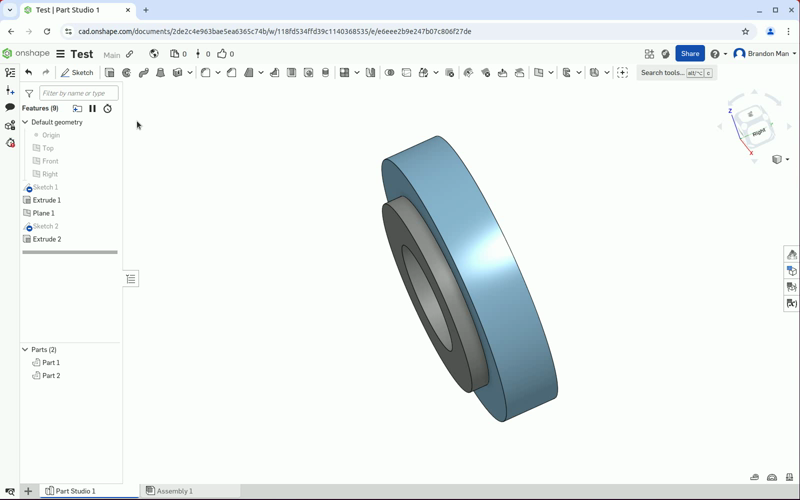
key(right, 2)
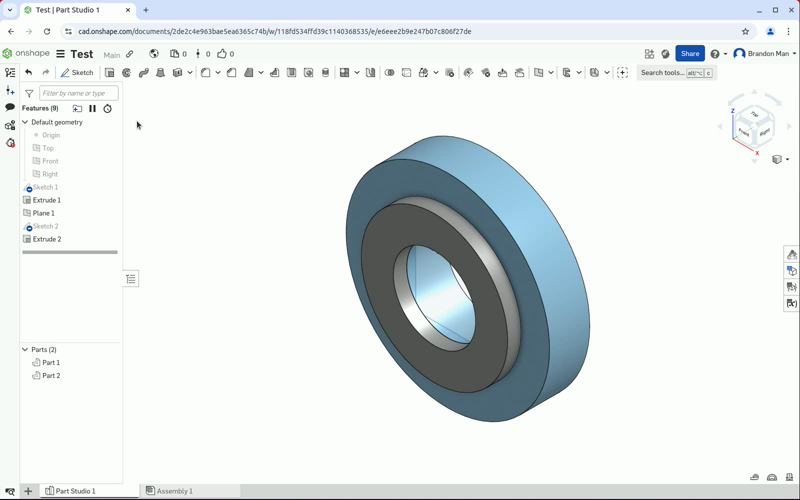
mouse_move(73, 189)
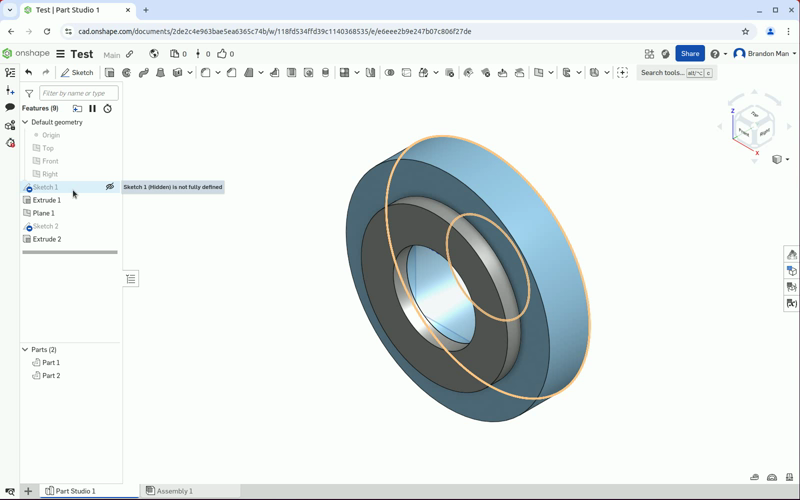
click(73, 189)